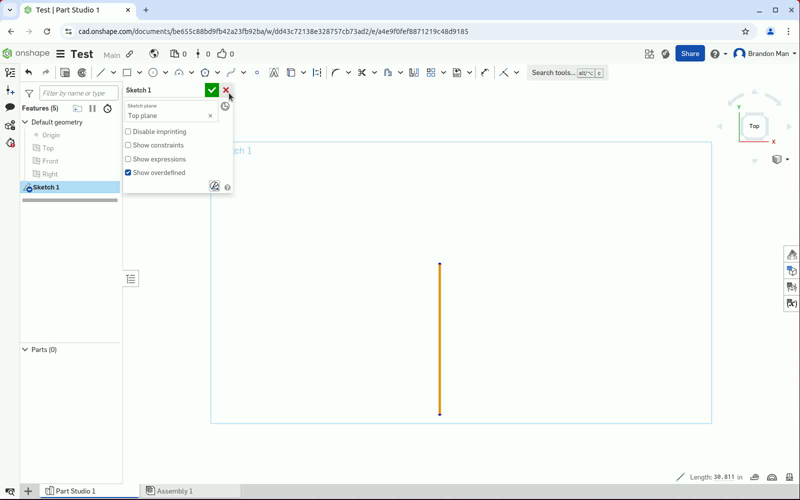
key(shift+h)
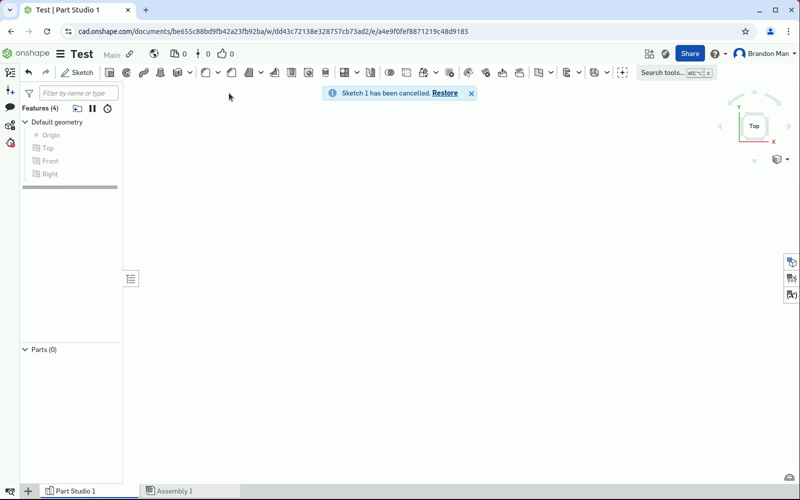
mouse_move(73, 352)
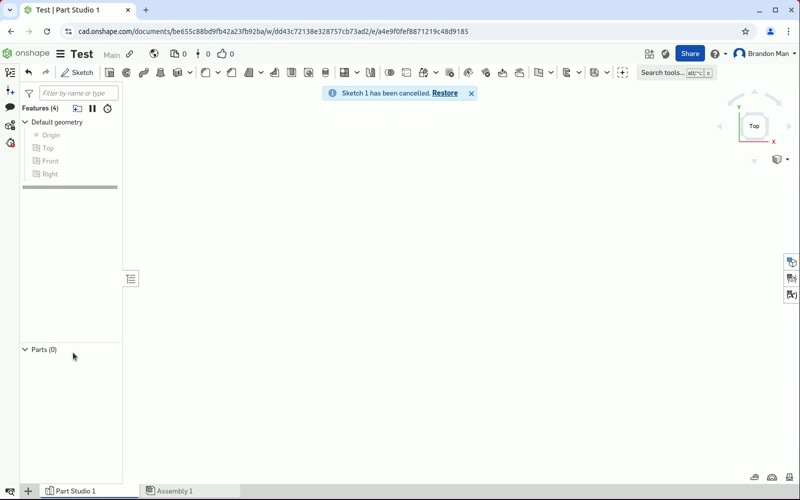
key(y)
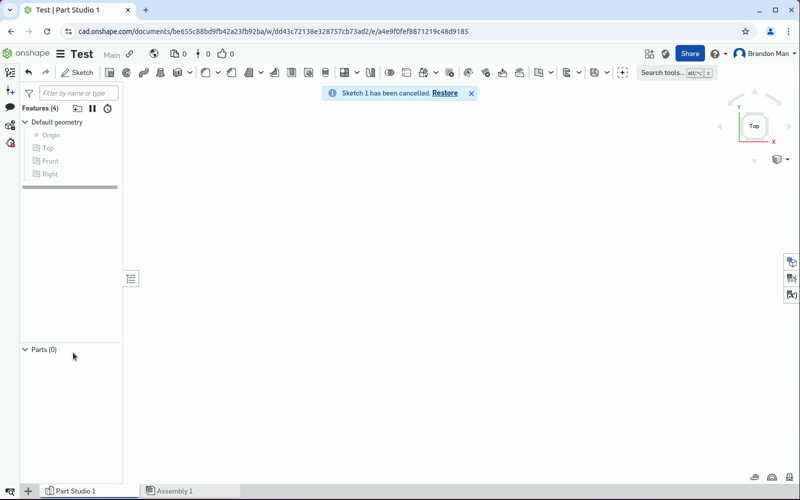
key(shift+p)
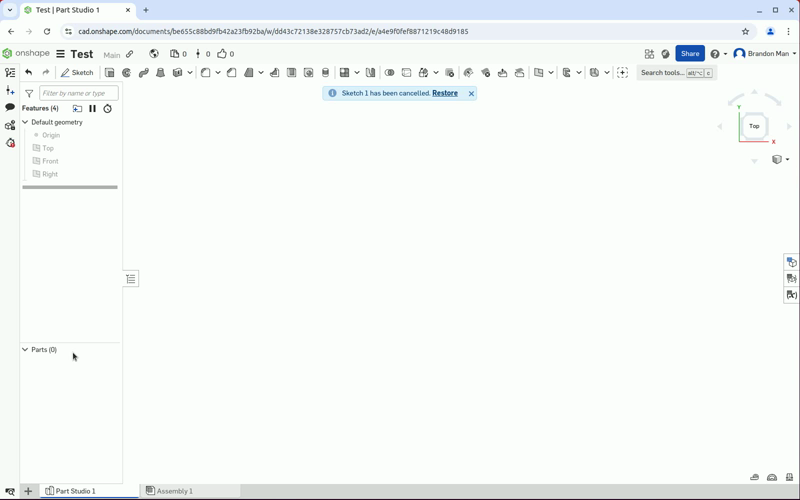
key(space)
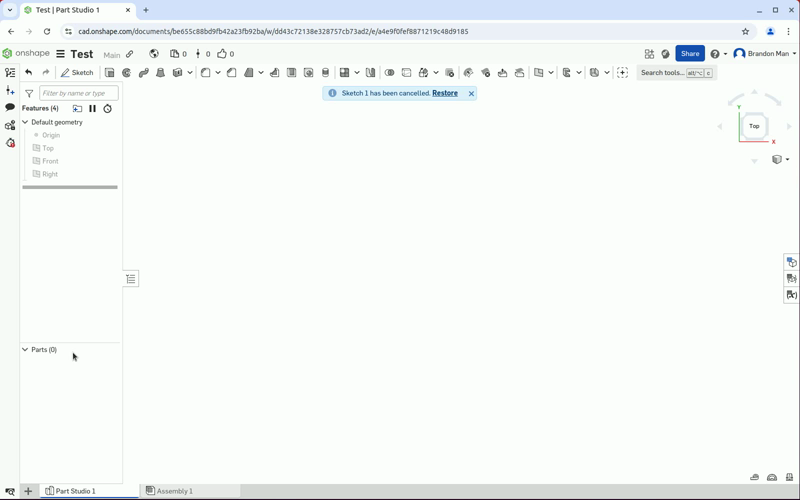
key_down(shift)
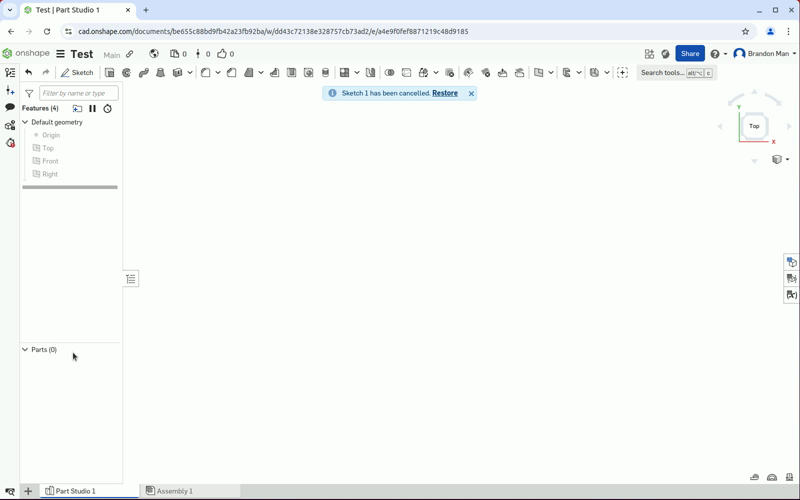
key(up)
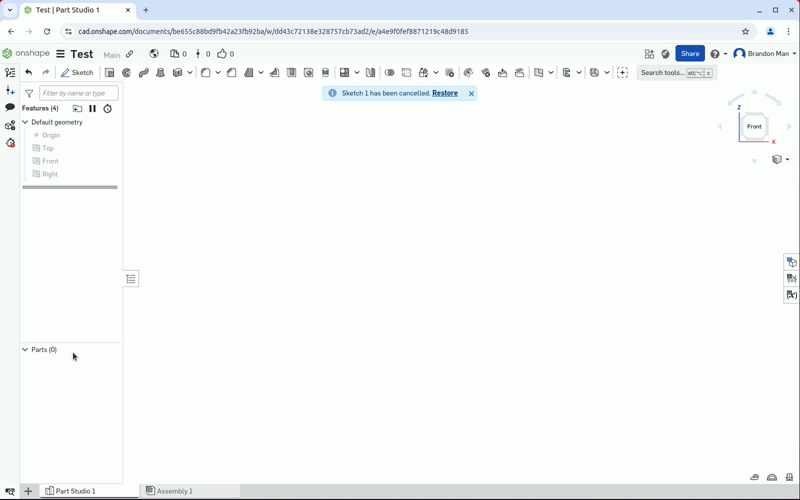
key_up(shift)
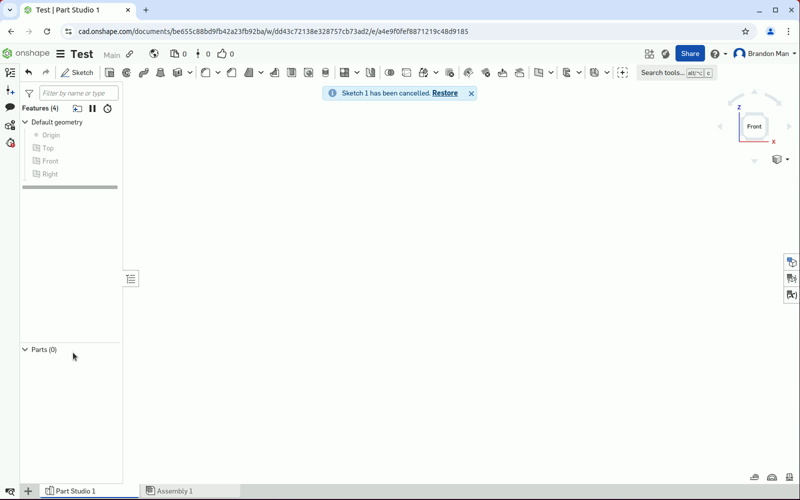
mouse_move(73, 352)
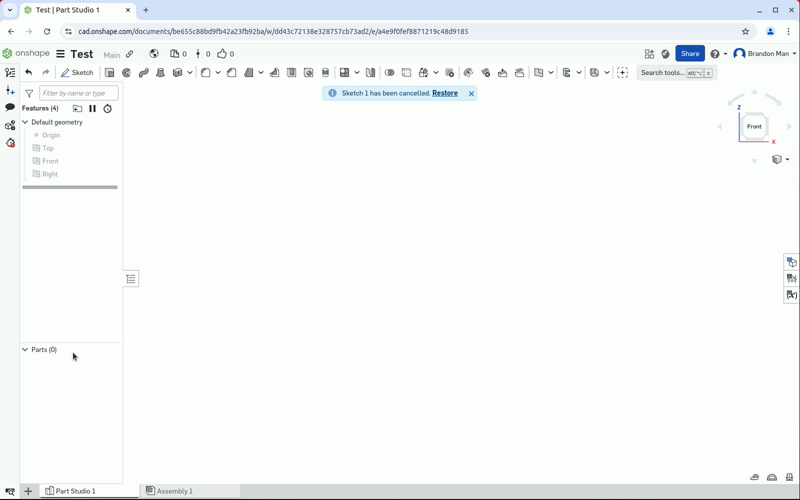
key(shift+y)
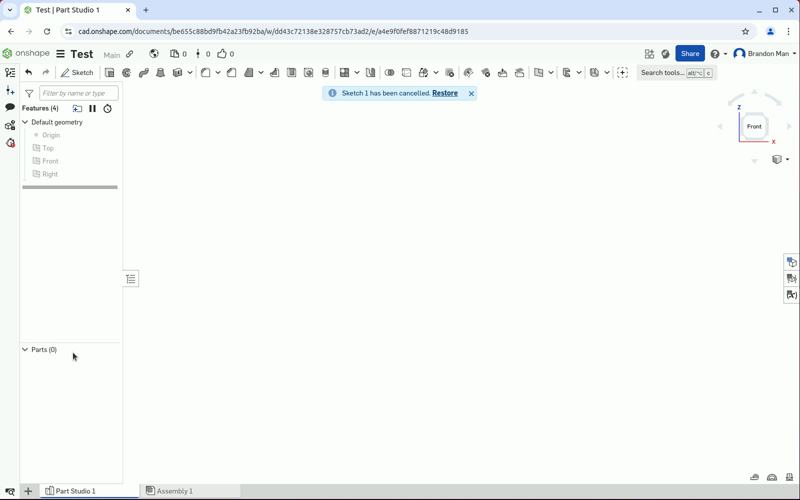
key(shift+s)
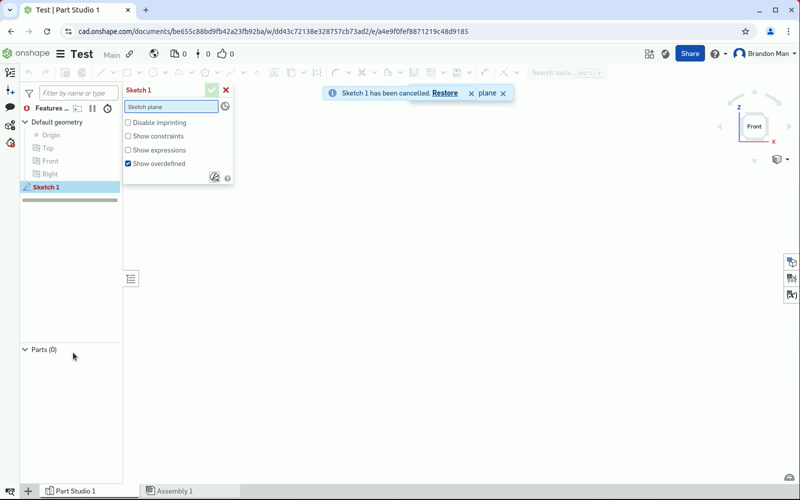
mouse_move(73, 163)
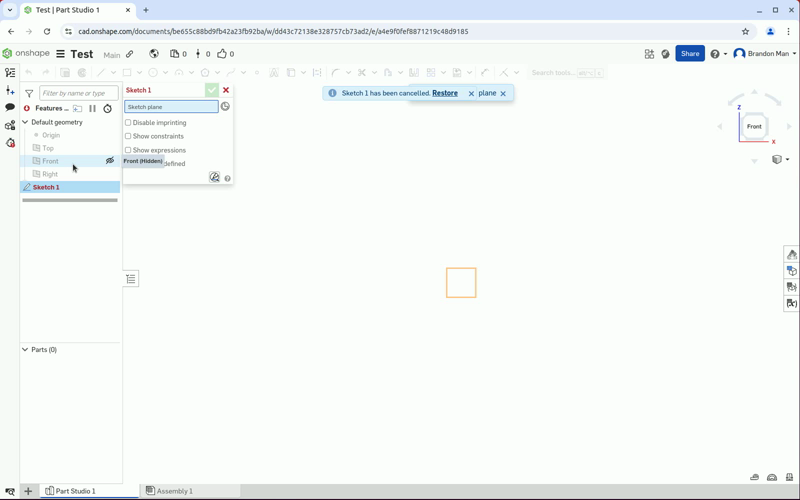
click(73, 163)
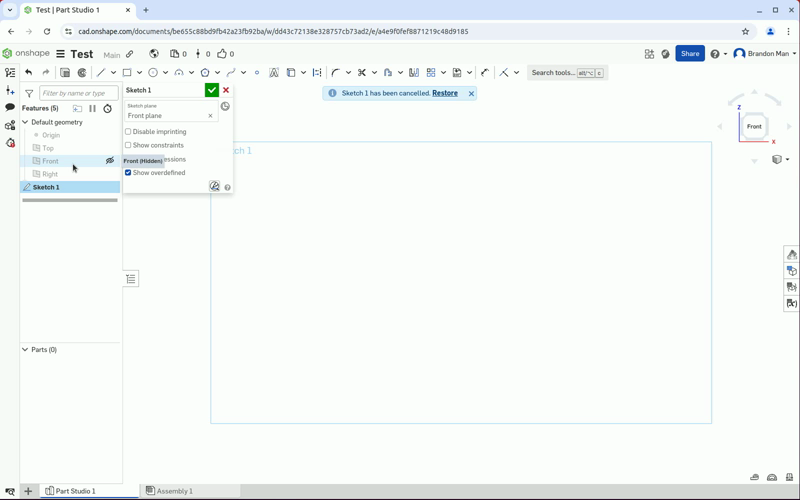
mouse_move(73, 352)
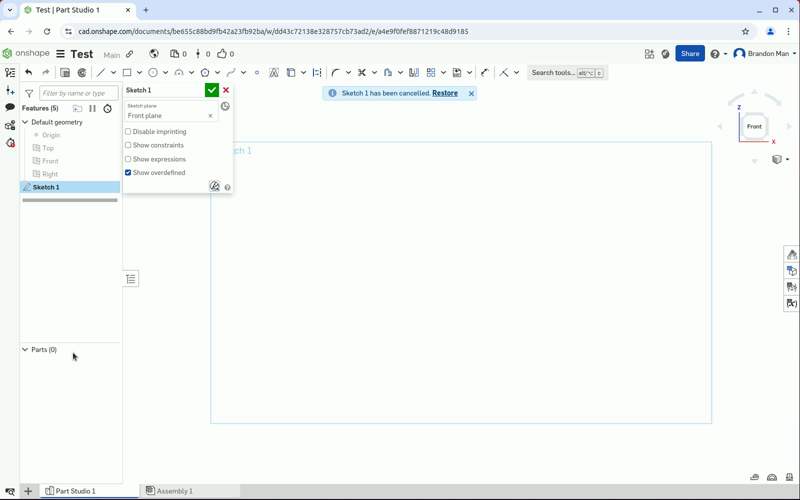
key(y)
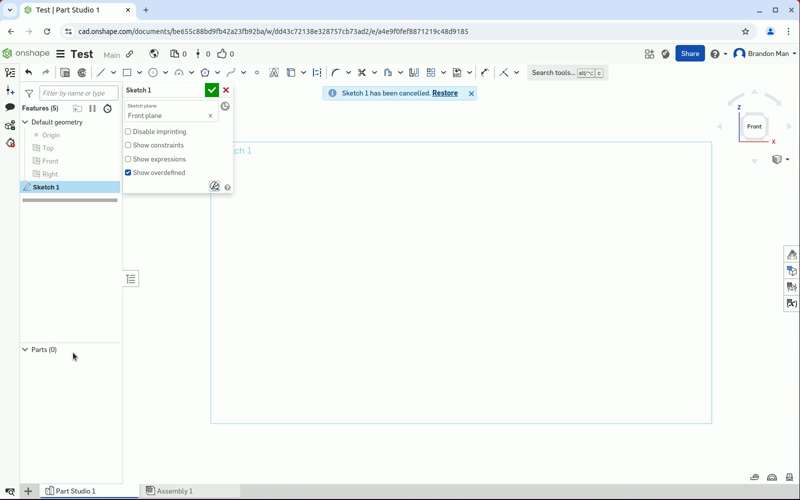
key(l)
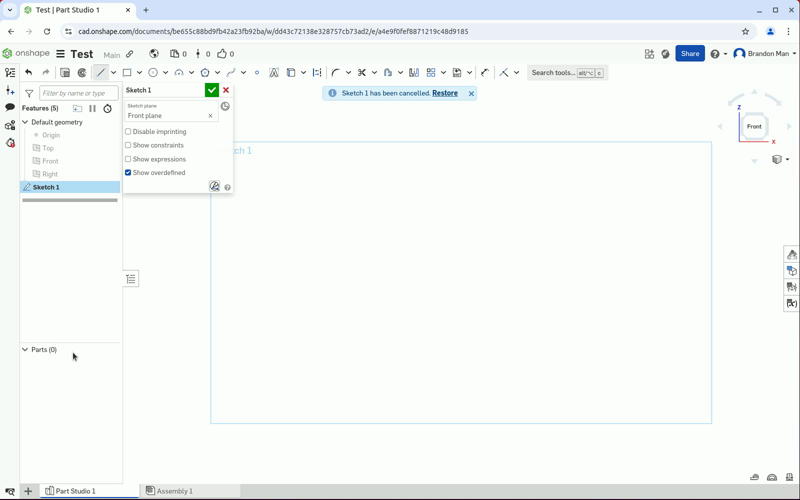
key_down(shift)
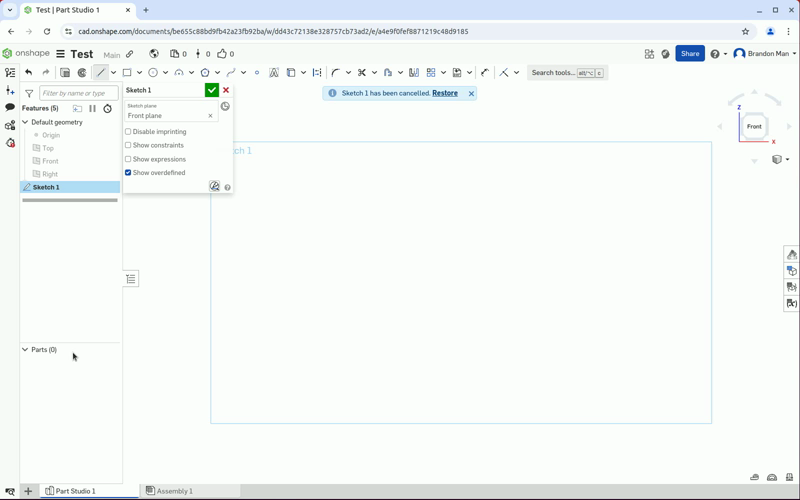
mouse_move(404, 351)
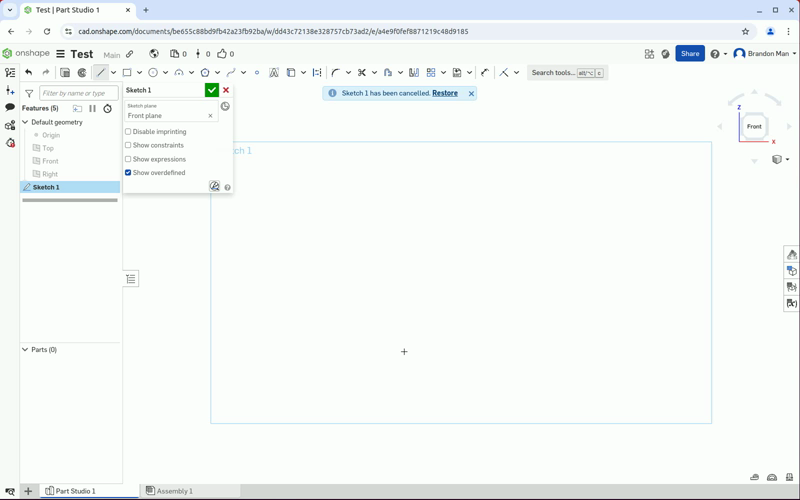
click(404, 351)
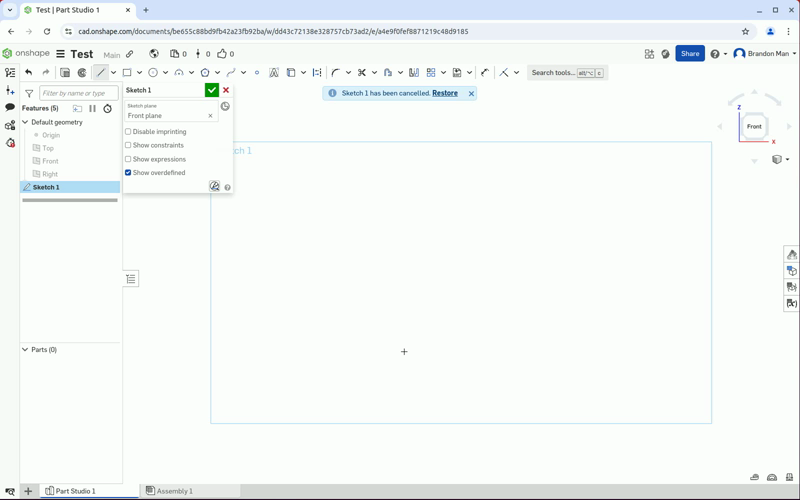
key_up(shift)
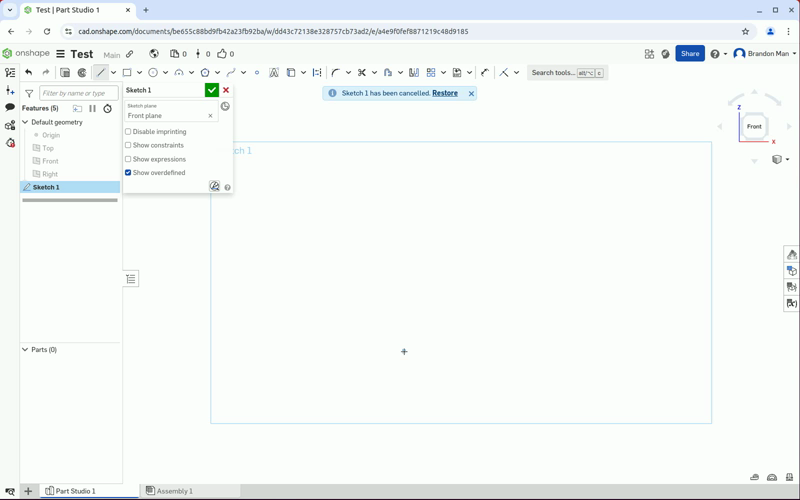
key_down(shift)
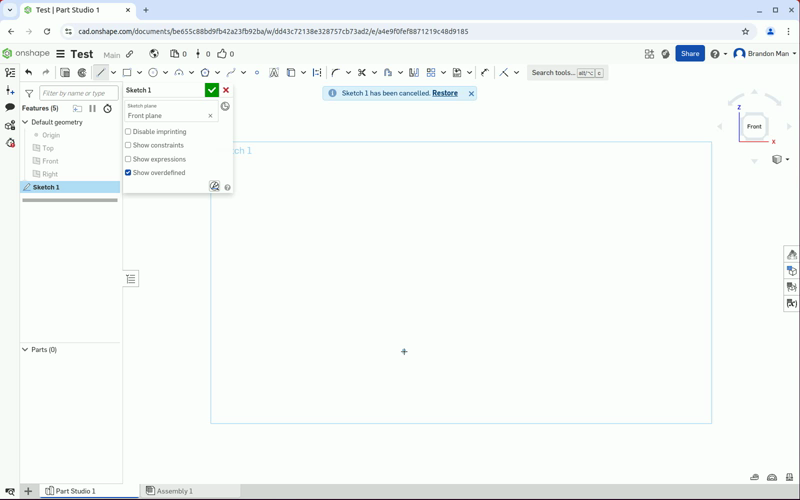
mouse_move(516, 351)
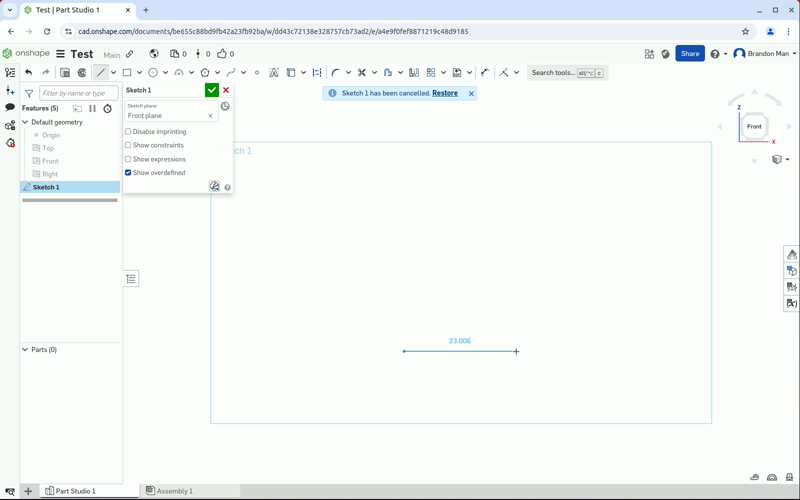
click(516, 351)
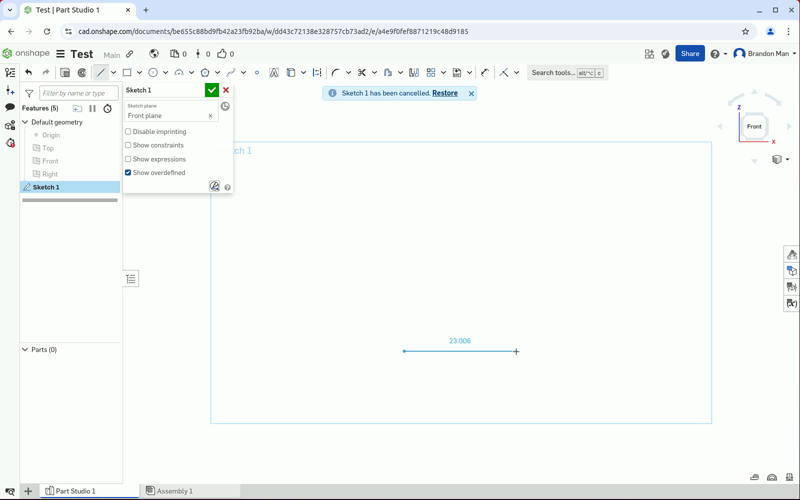
key_up(shift)
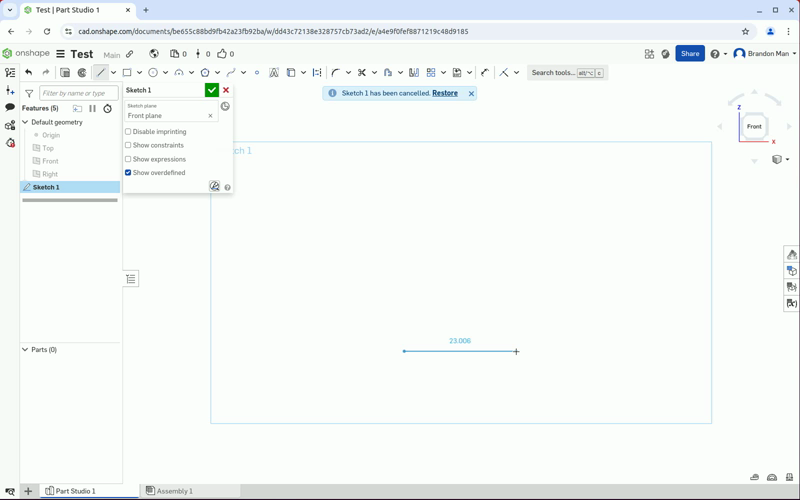
key_down(shift)
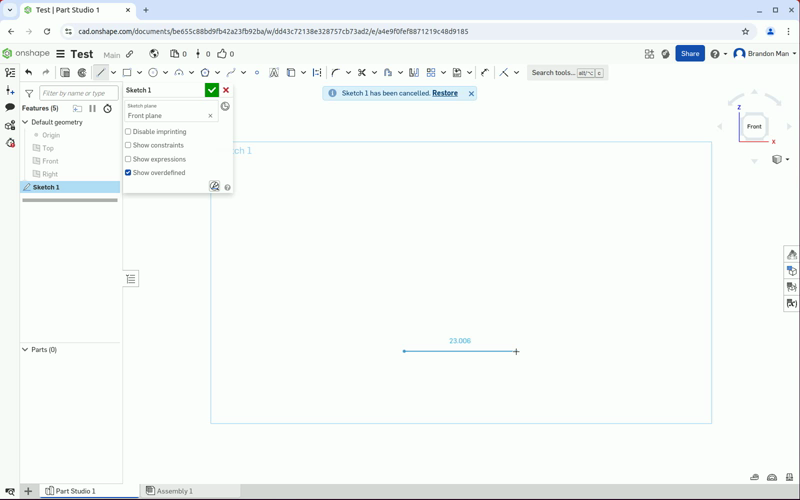
mouse_move(516, 216)
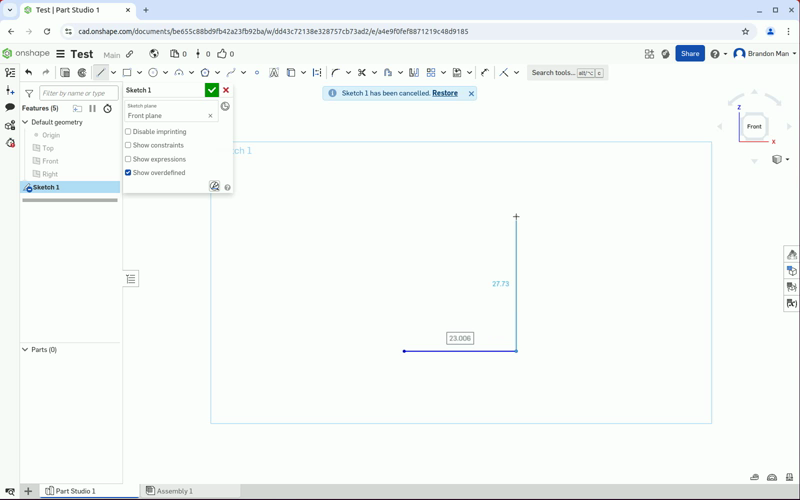
click(516, 216)
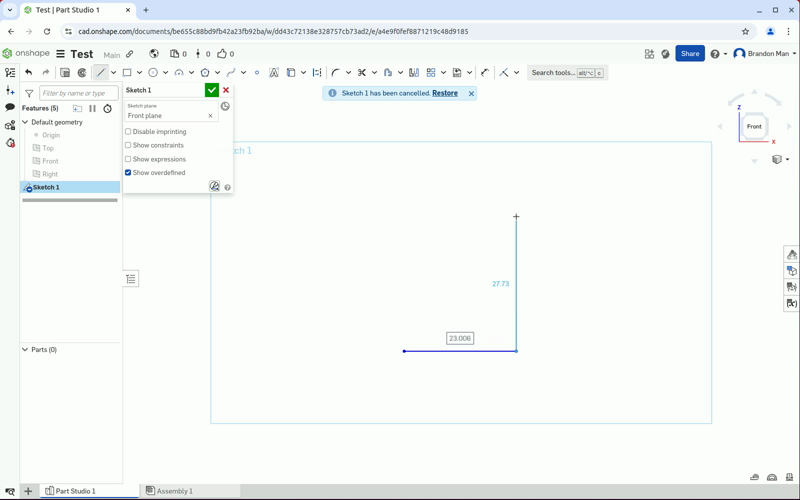
key_up(shift)
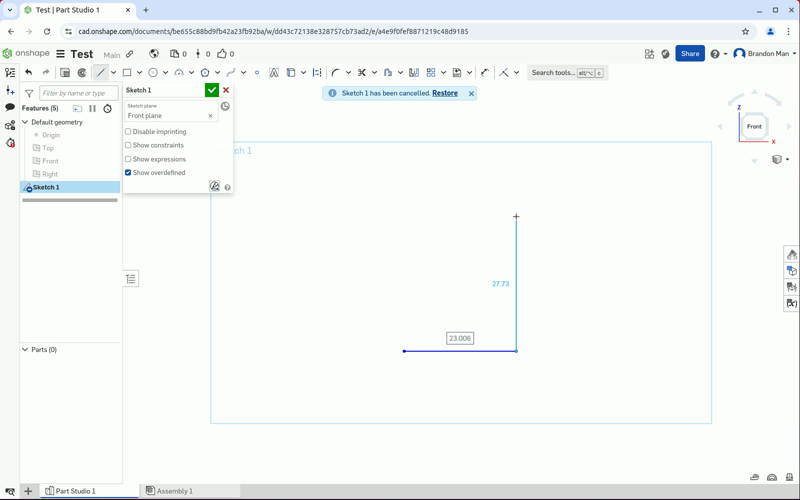
key_down(shift)
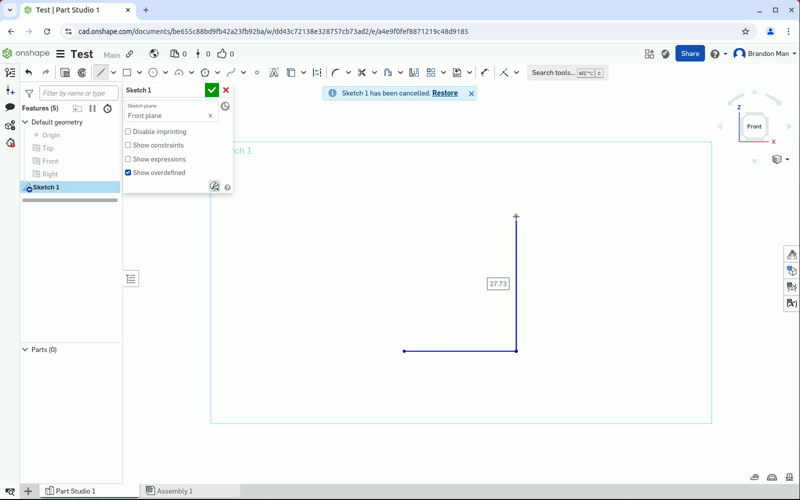
mouse_move(546, 216)
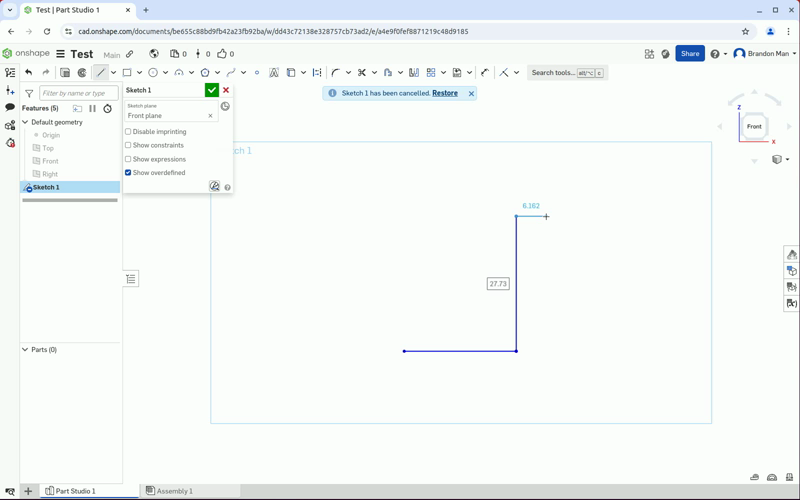
mouse_move(502, 216)
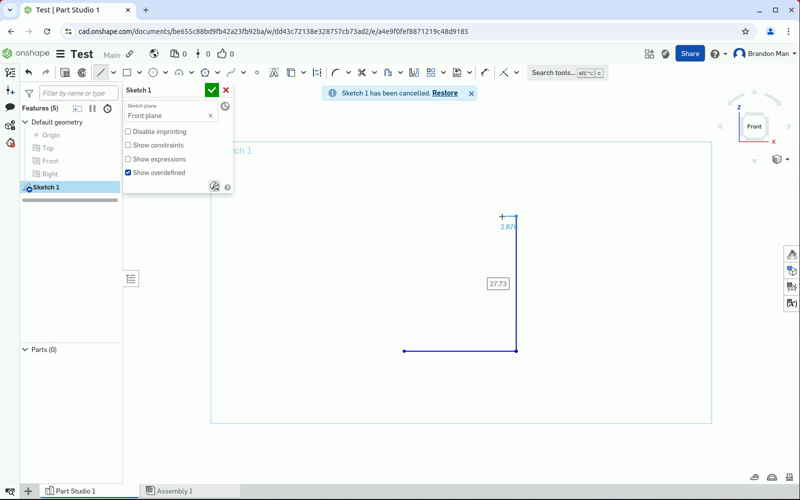
click(502, 216)
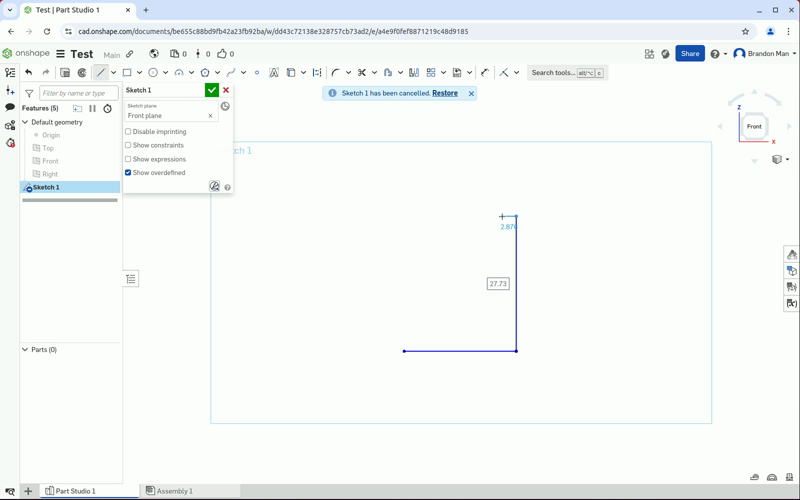
key_up(shift)
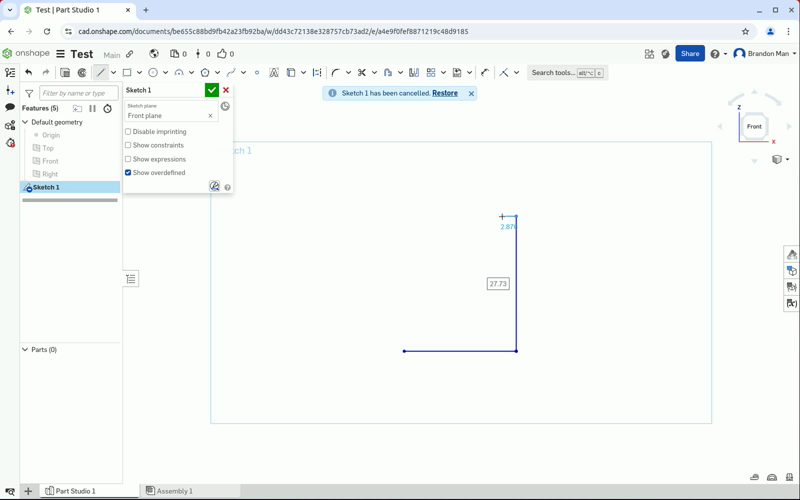
key_down(shift)
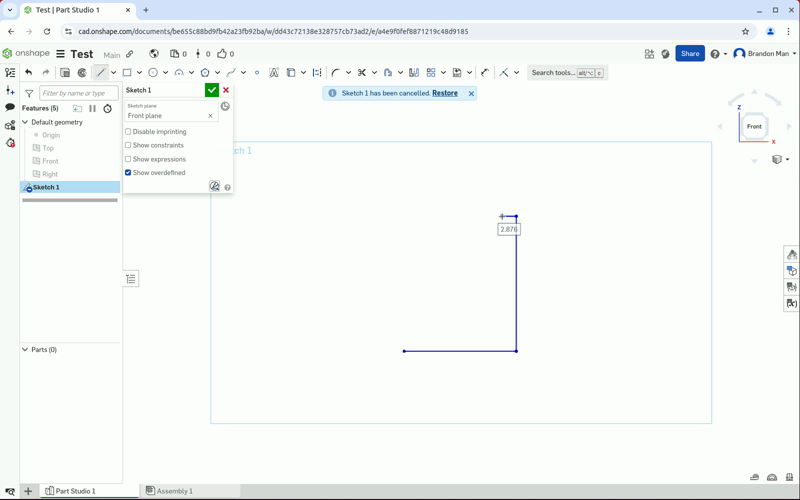
mouse_move(532, 216)
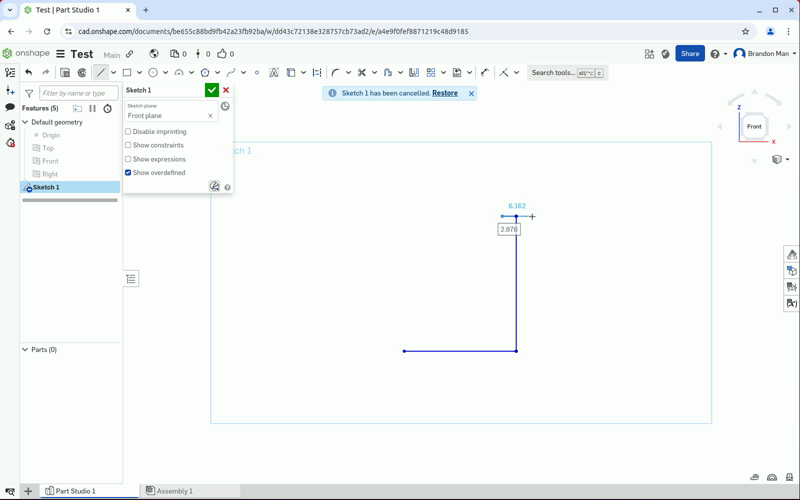
mouse_move(502, 275)
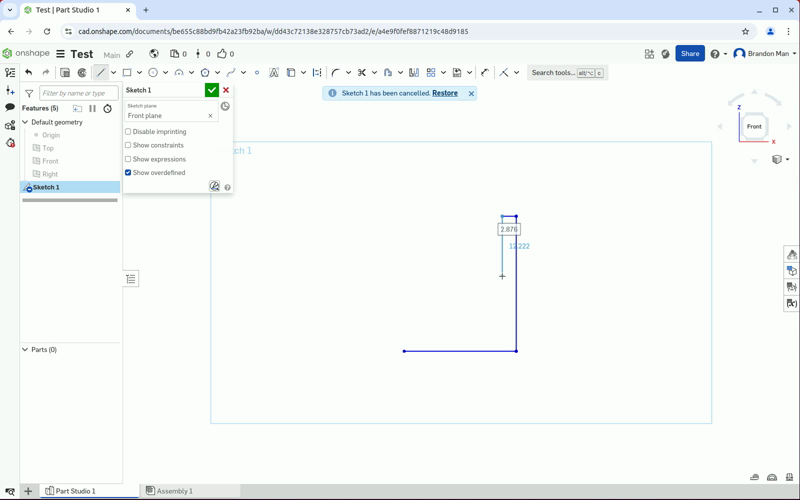
click(502, 275)
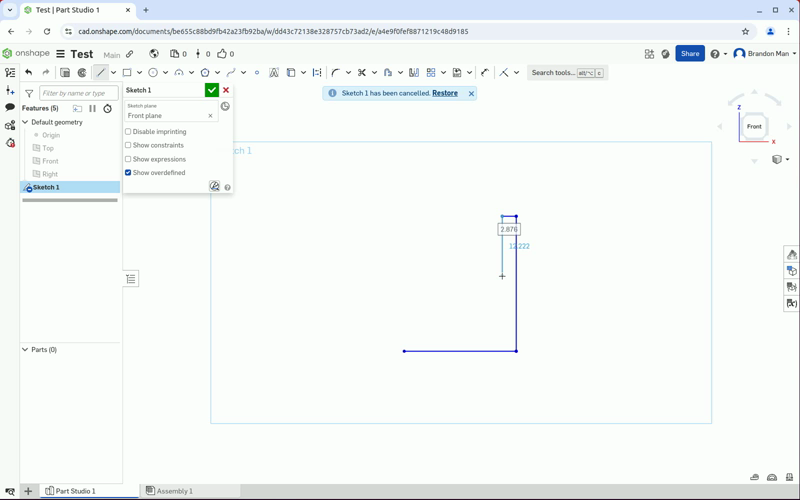
key_up(shift)
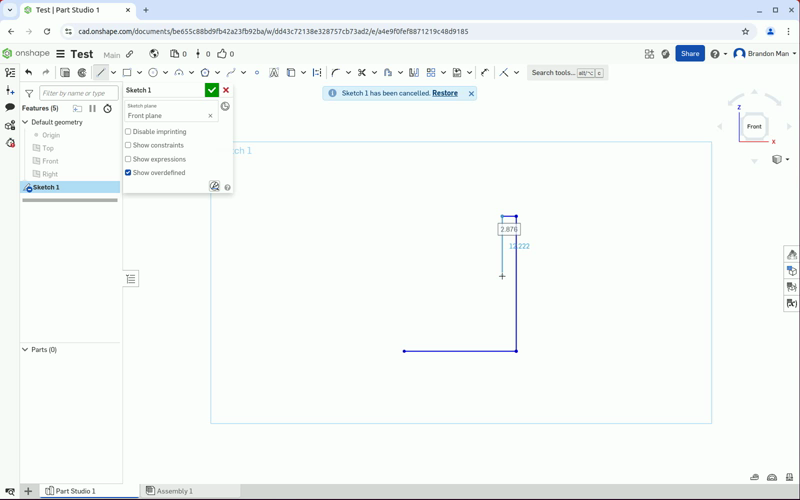
key_down(shift)
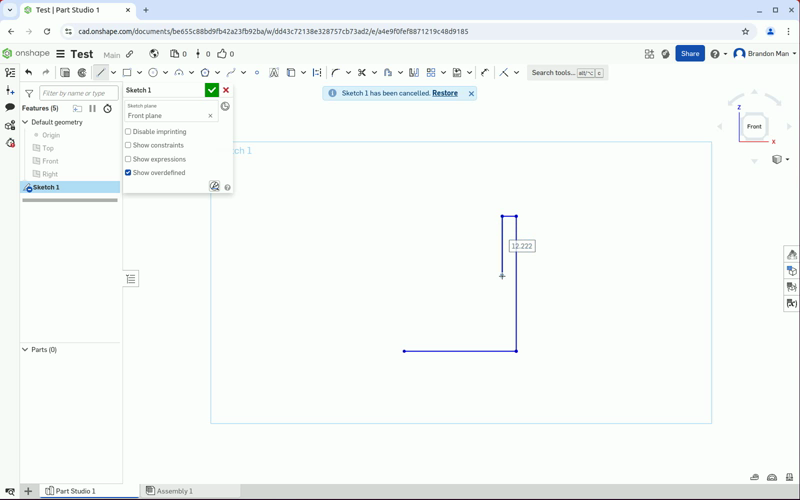
mouse_move(441, 275)
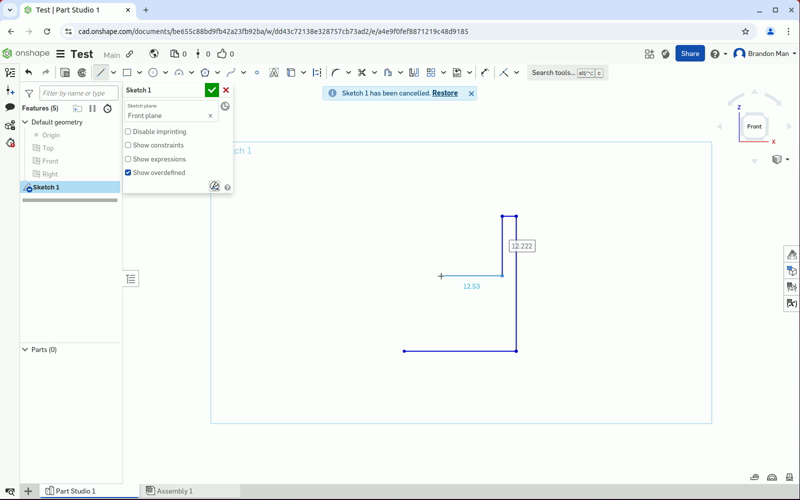
click(441, 275)
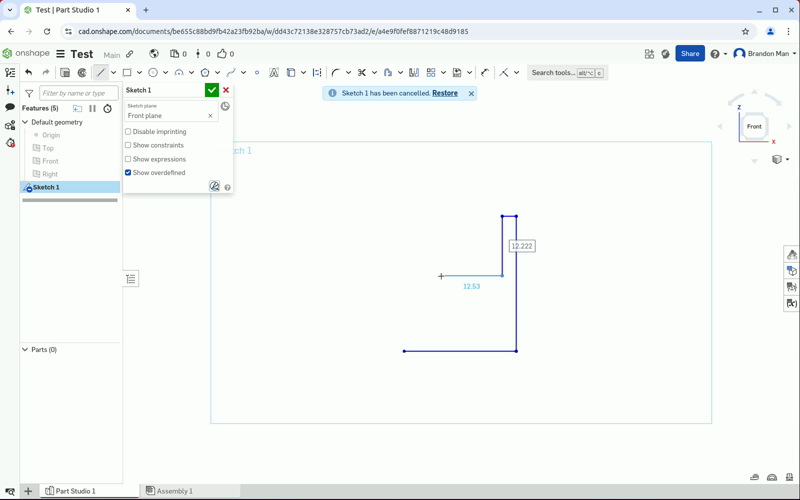
key_up(shift)
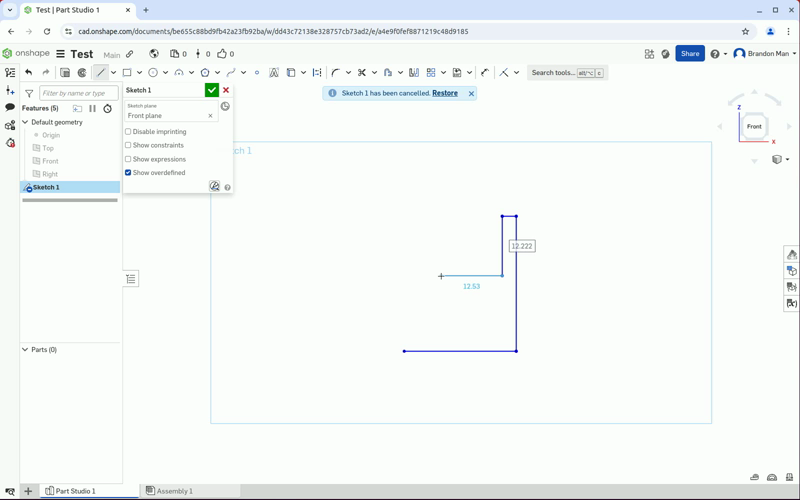
key_down(shift)
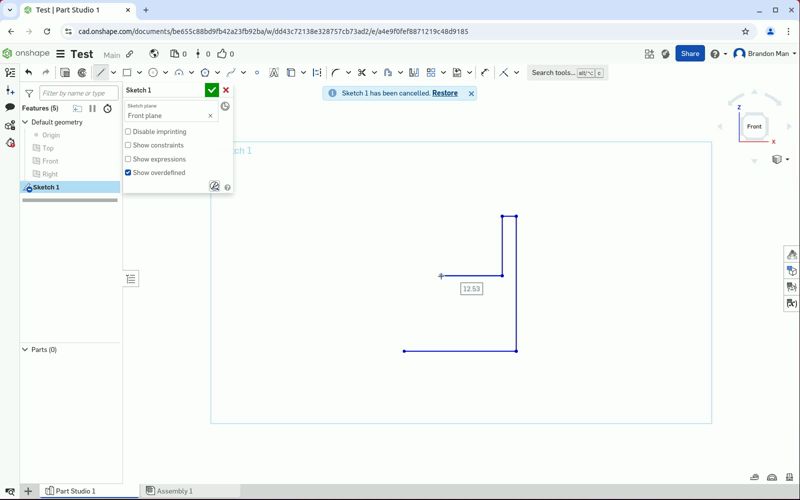
mouse_move(471, 275)
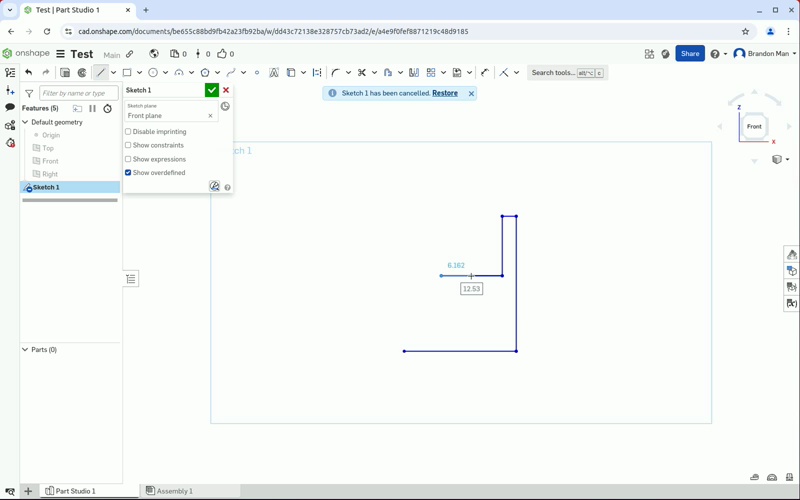
mouse_move(441, 314)
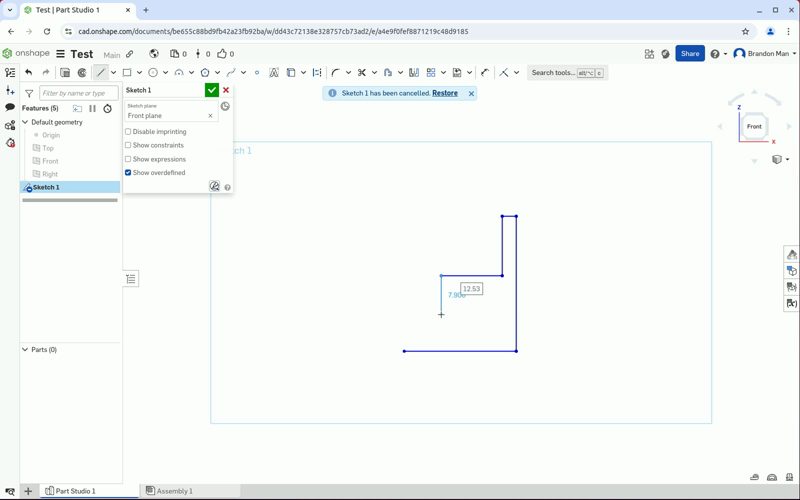
click(441, 314)
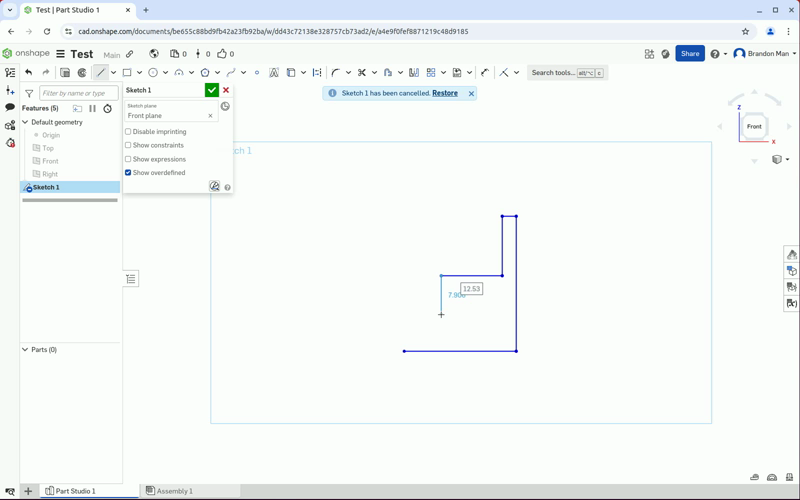
key_up(shift)
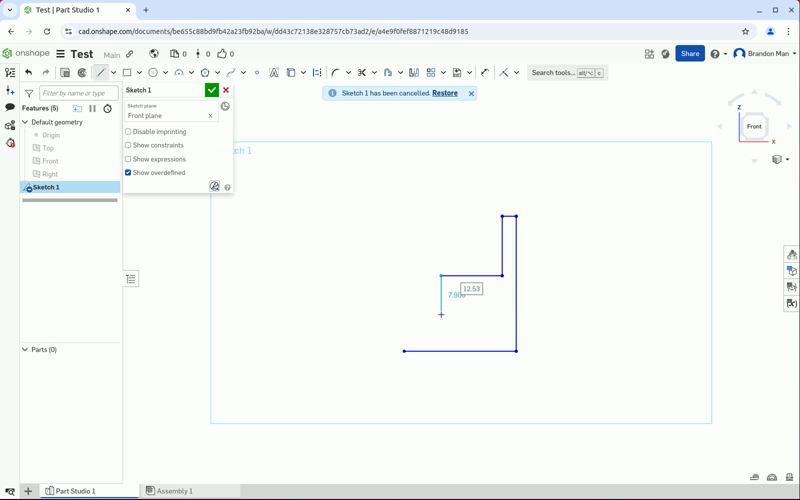
key_down(shift)
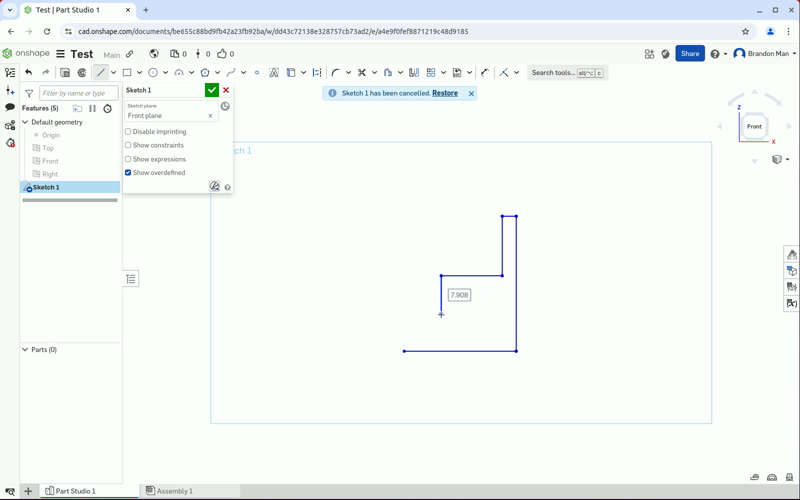
mouse_move(471, 314)
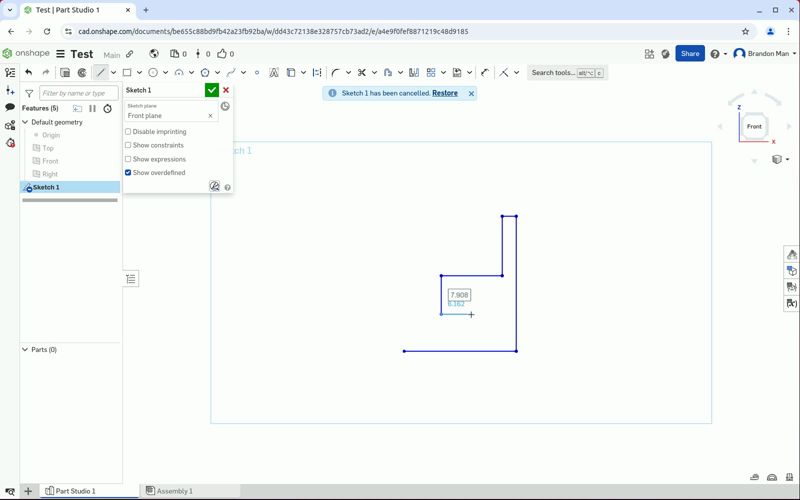
mouse_move(404, 314)
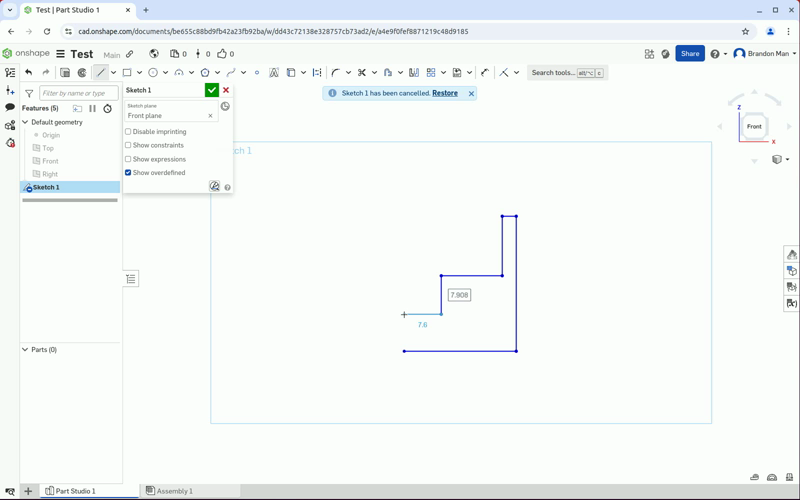
click(404, 314)
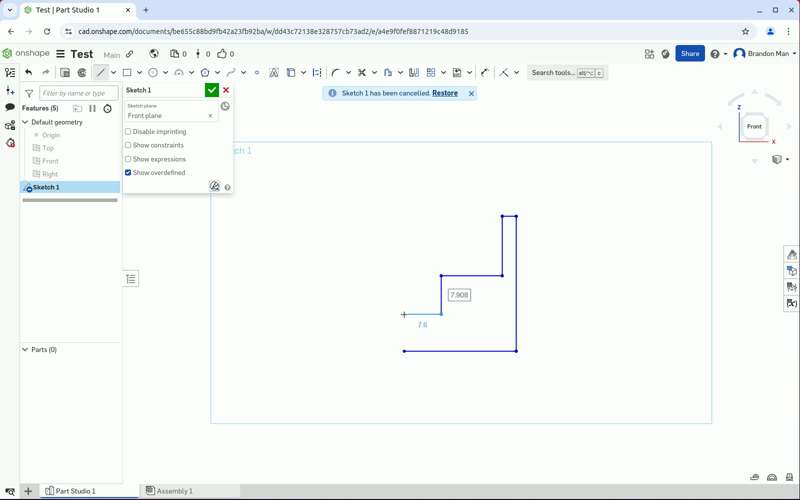
key_up(shift)
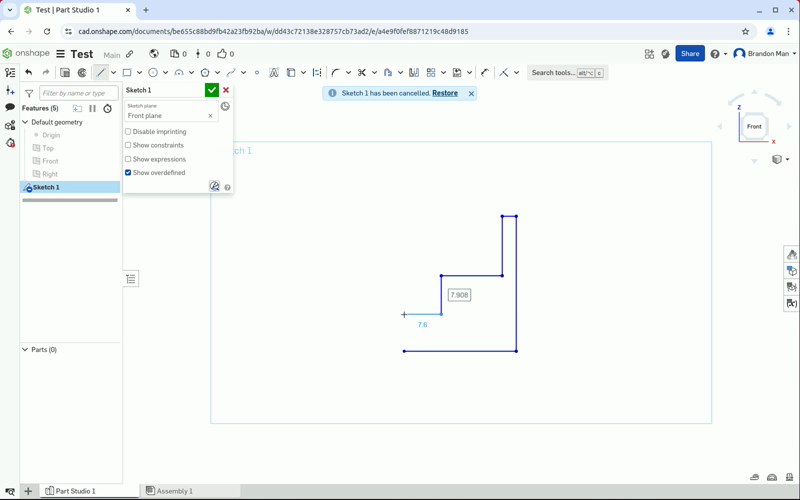
mouse_move(434, 314)
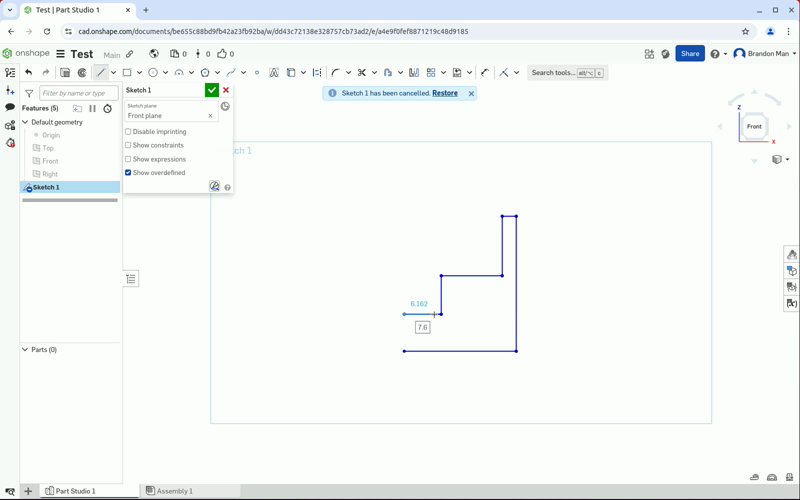
key_down(shift)
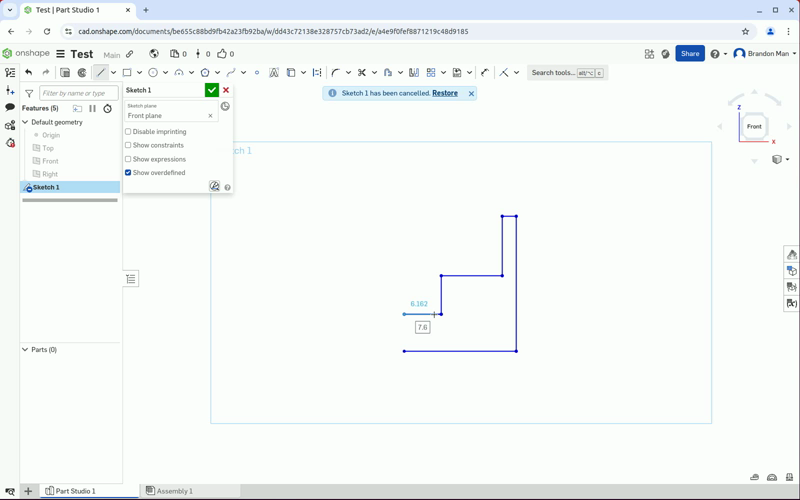
mouse_move(404, 351)
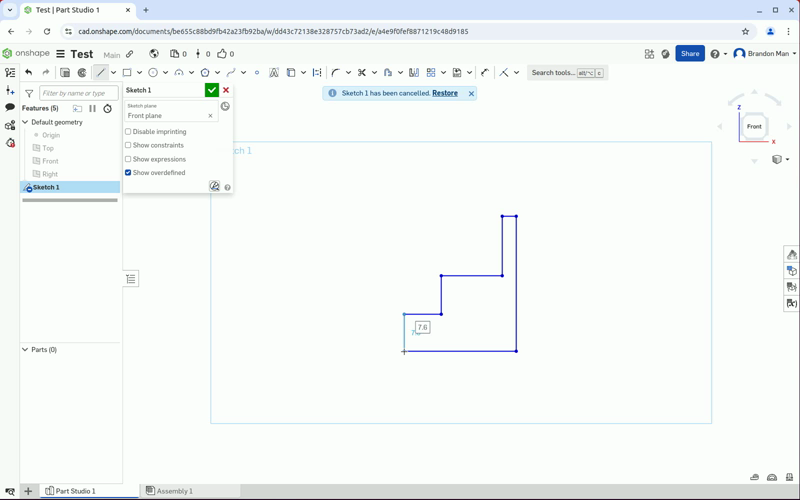
key_up(shift)
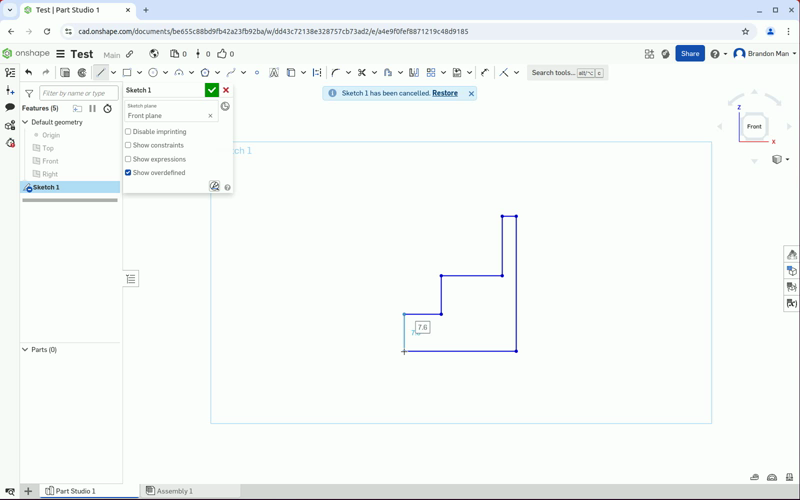
click(404, 351)
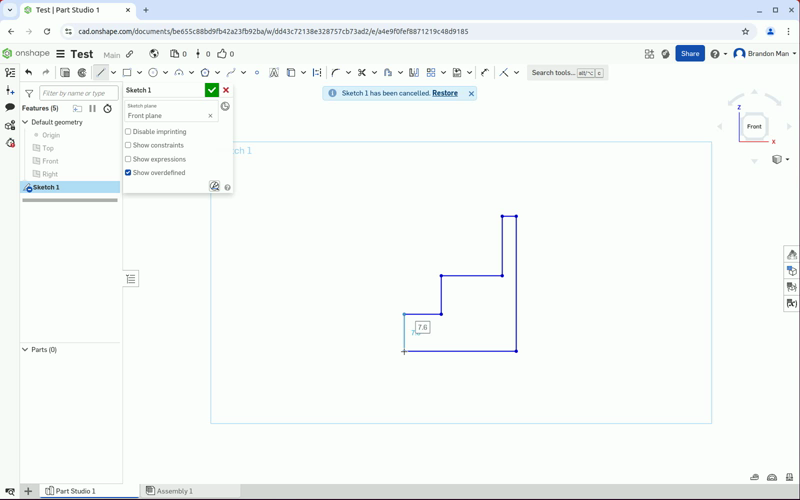
key(esc)
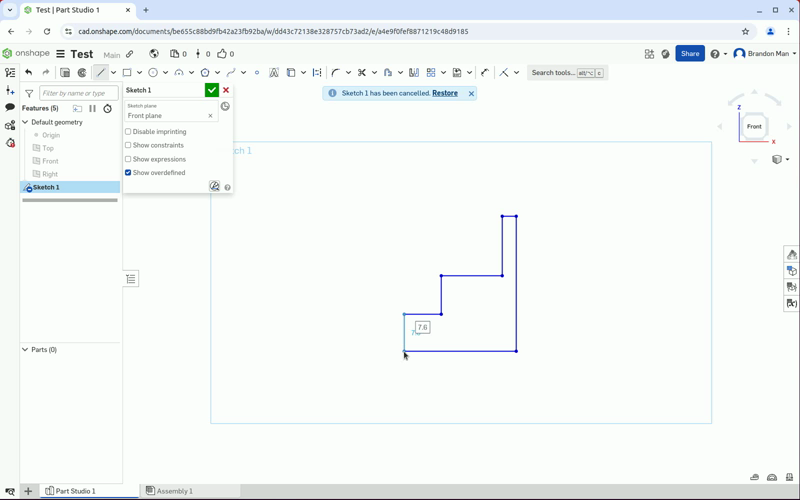
mouse_move(492, 286)
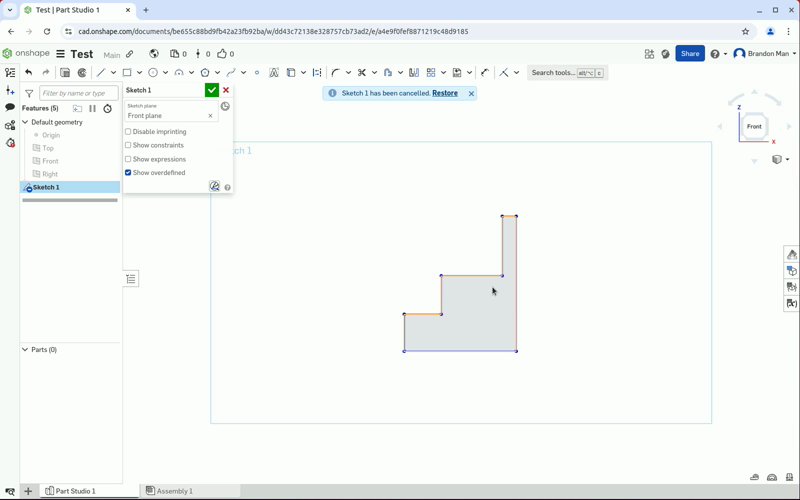
click(492, 286)
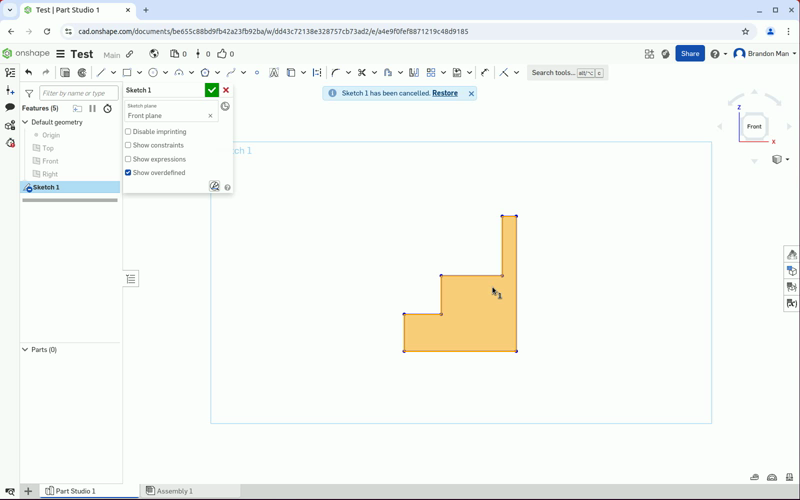
mouse_move(73, 352)
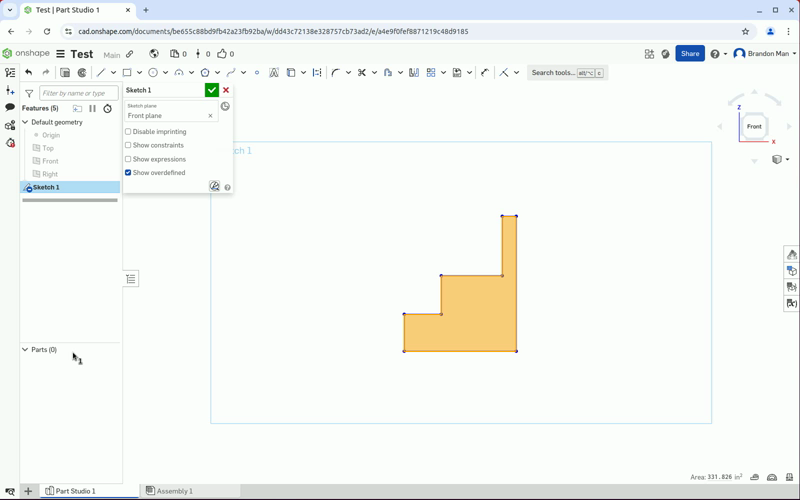
key(shift+y)
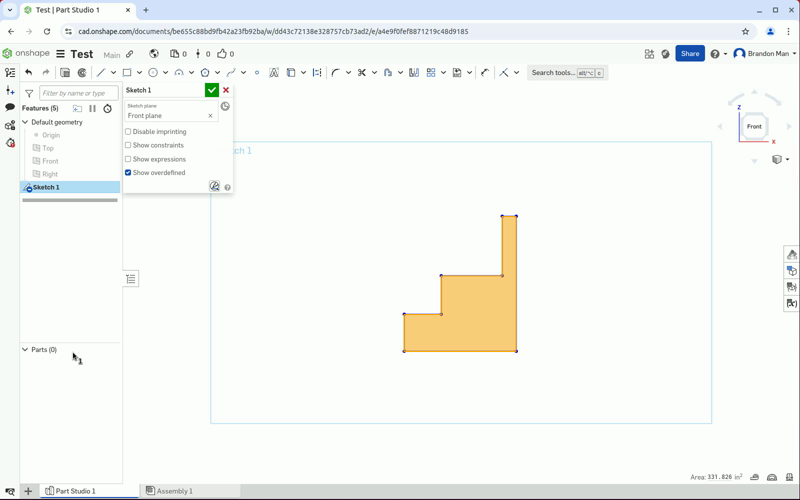
key(shift+e)
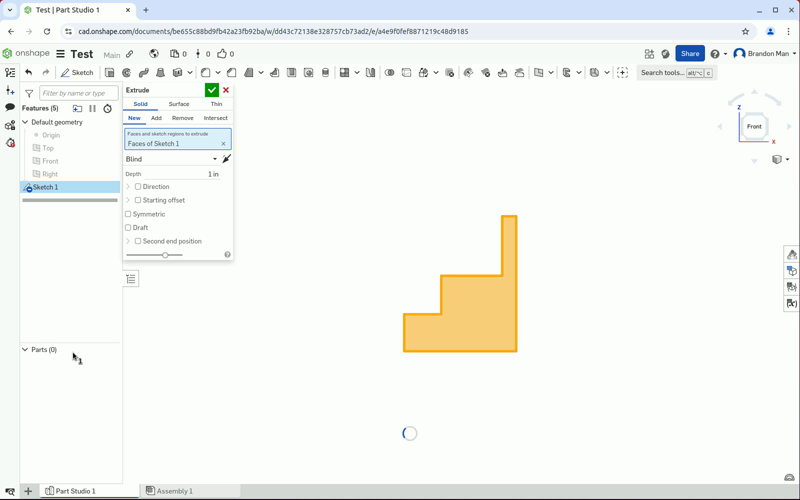
mouse_move(143, 106)
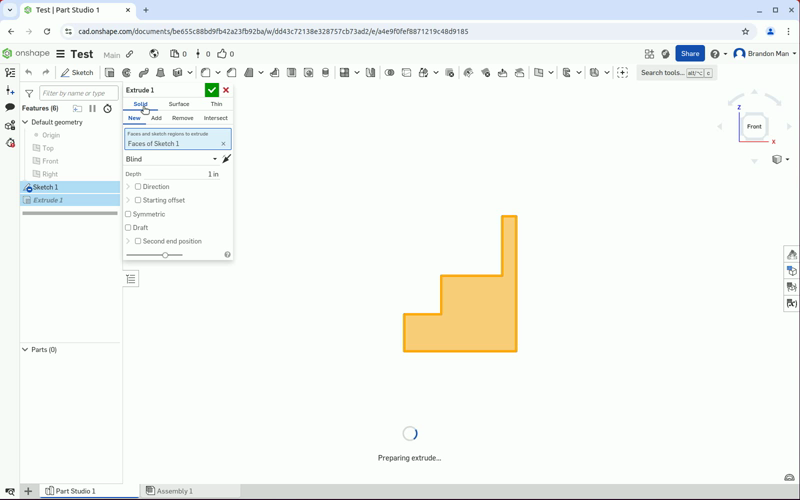
click(143, 106)
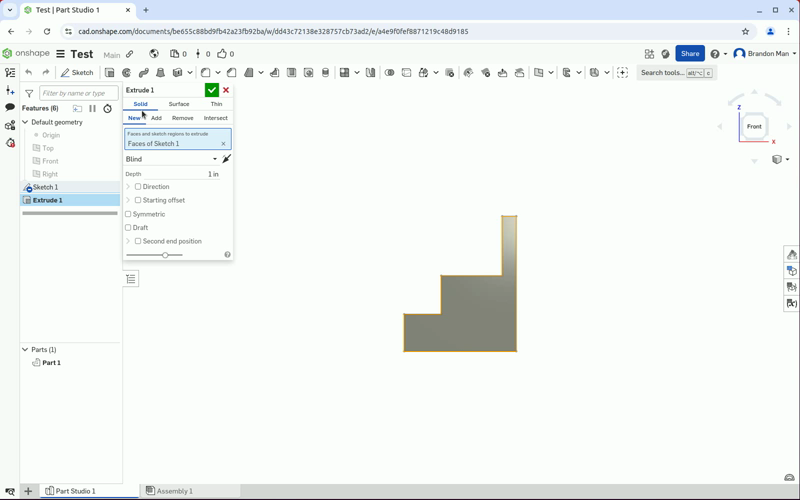
mouse_move(137, 120)
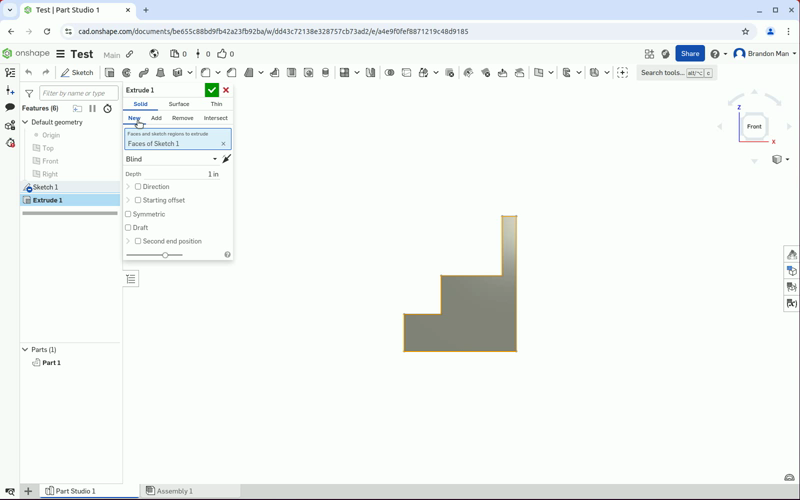
click(137, 120)
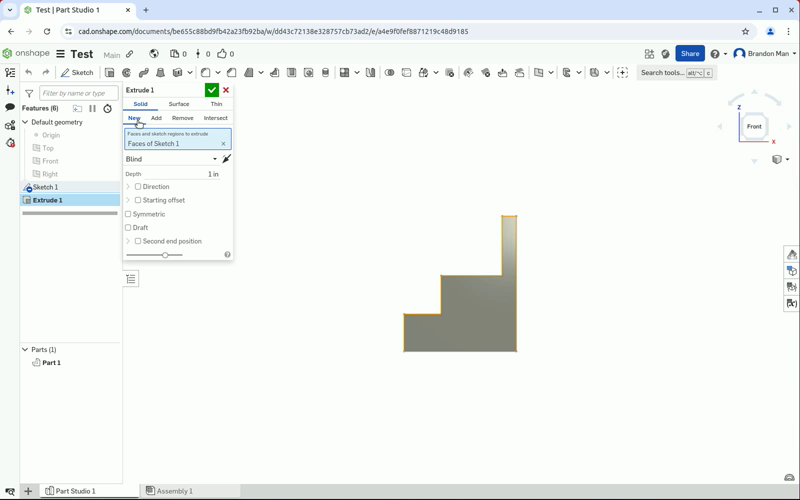
key(tab, 4)
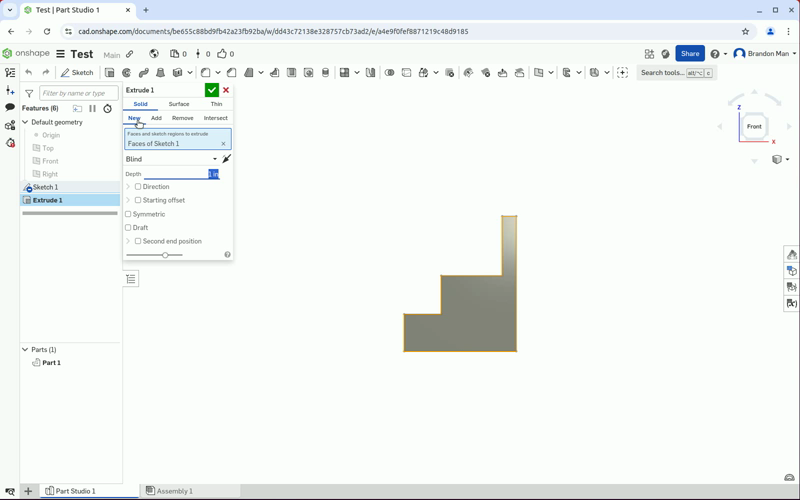
text(23.108)
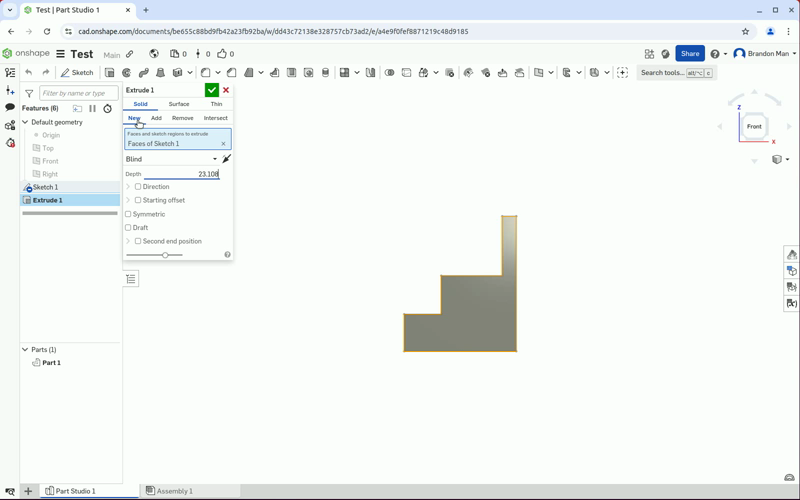
key(enter)
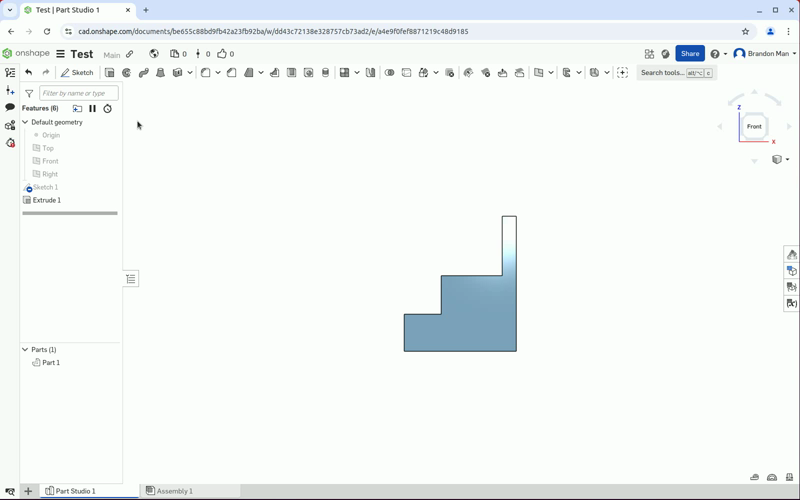
key(shift+h)
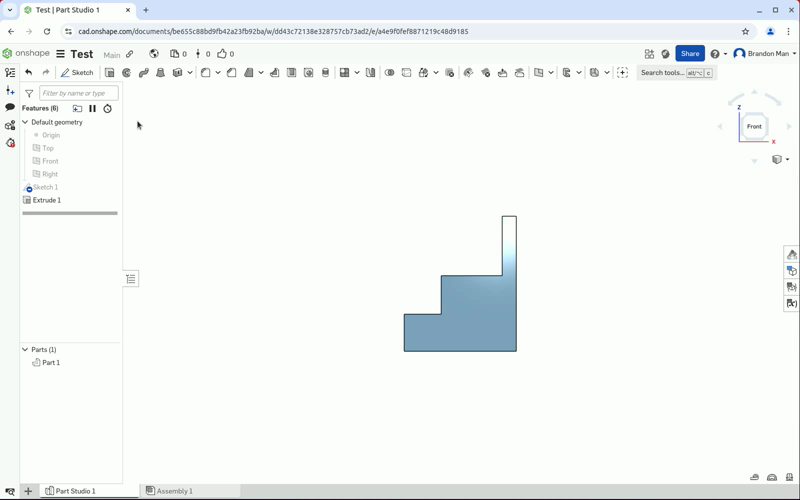
key(shift+h)
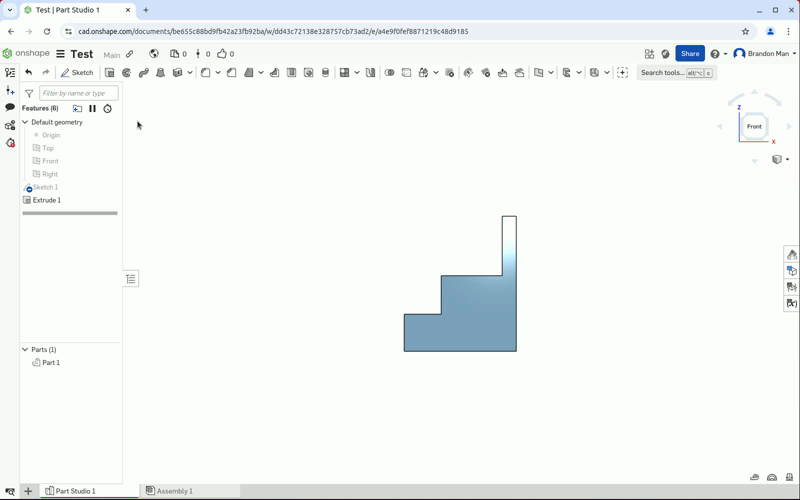
mouse_move(73, 189)
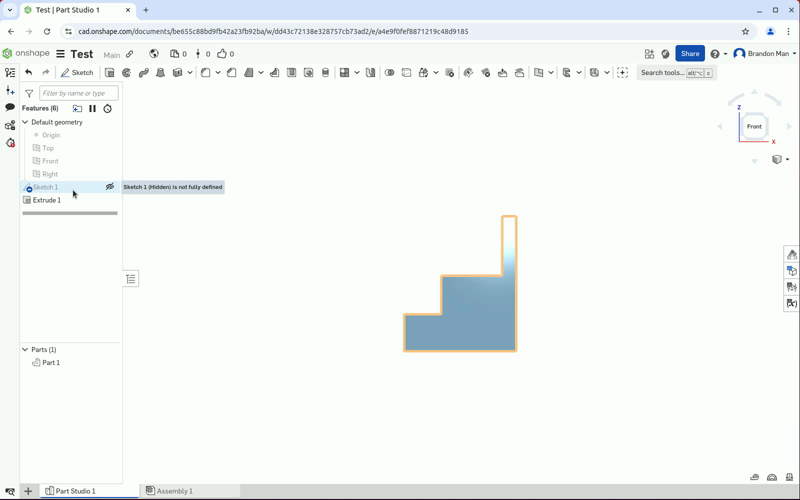
click(73, 189)
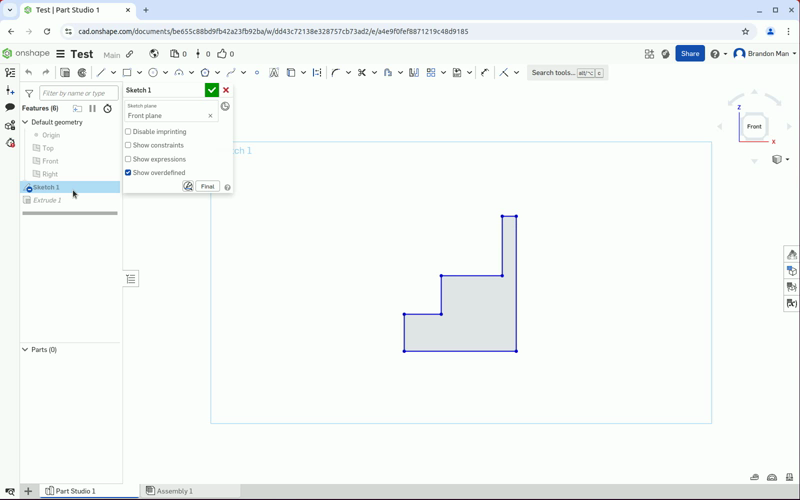
mouse_move(229, 92)
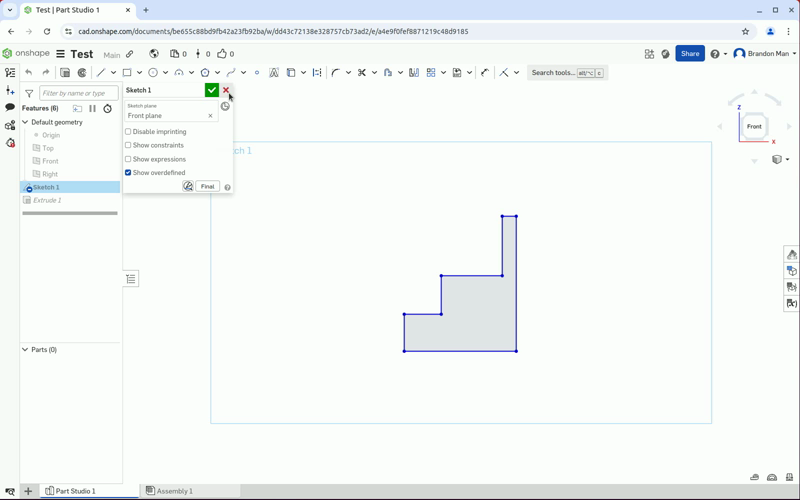
click(229, 92)
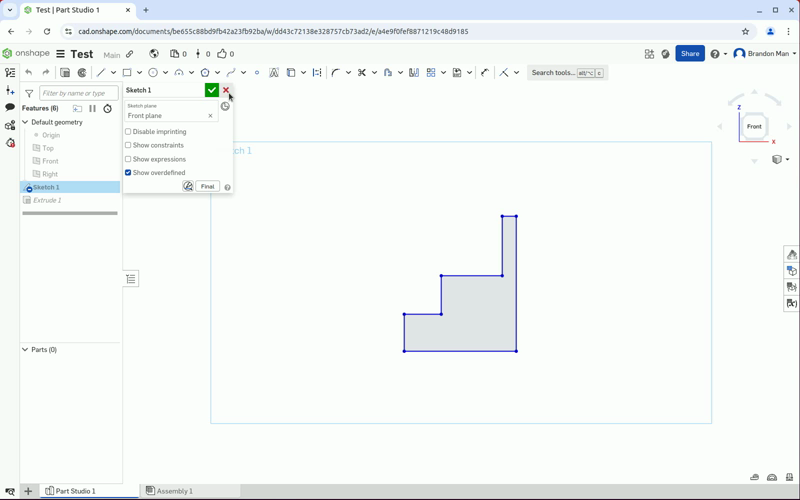
key(shift+s)
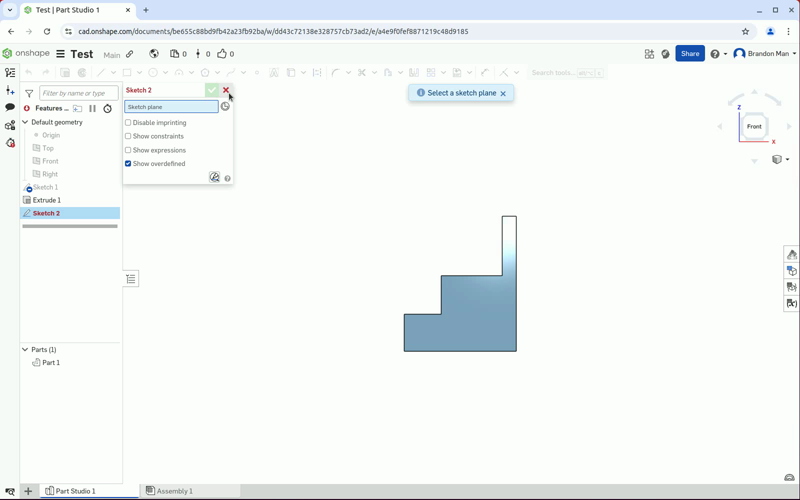
mouse_move(73, 163)
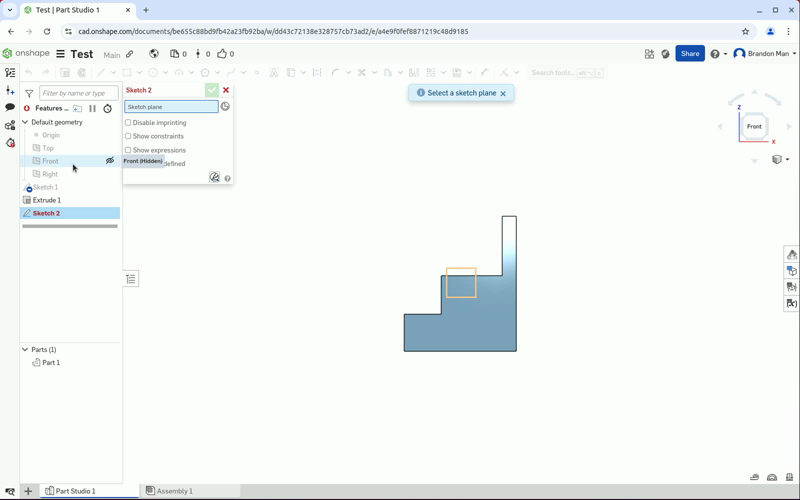
click(73, 163)
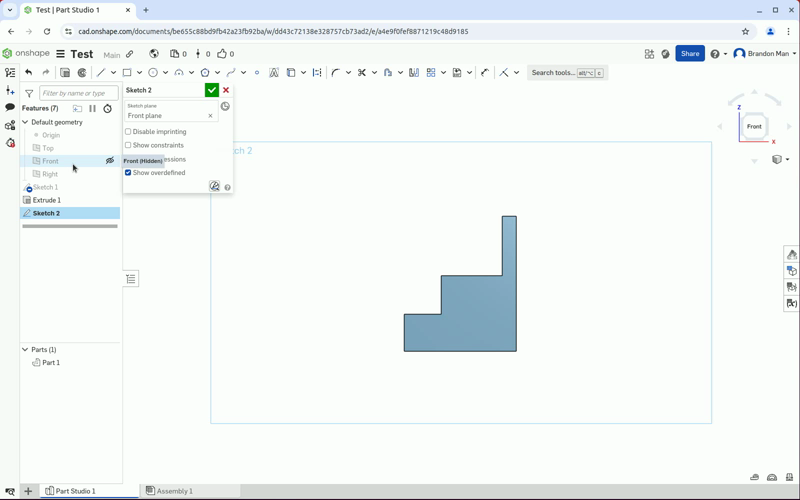
mouse_move(73, 352)
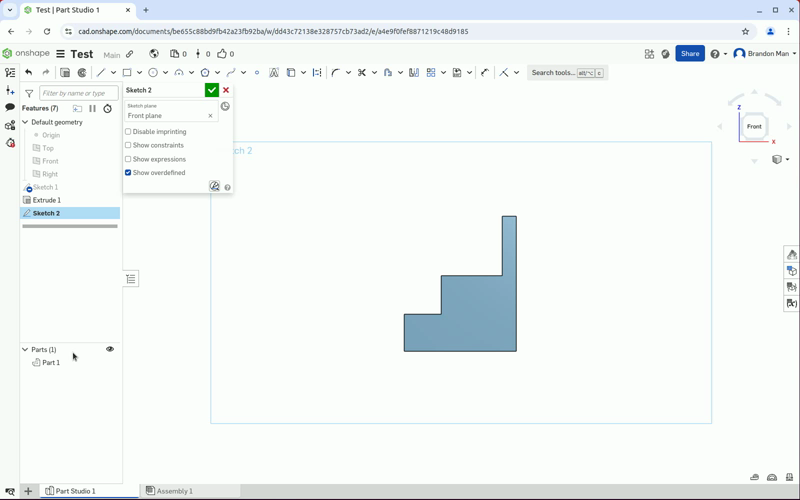
key(y)
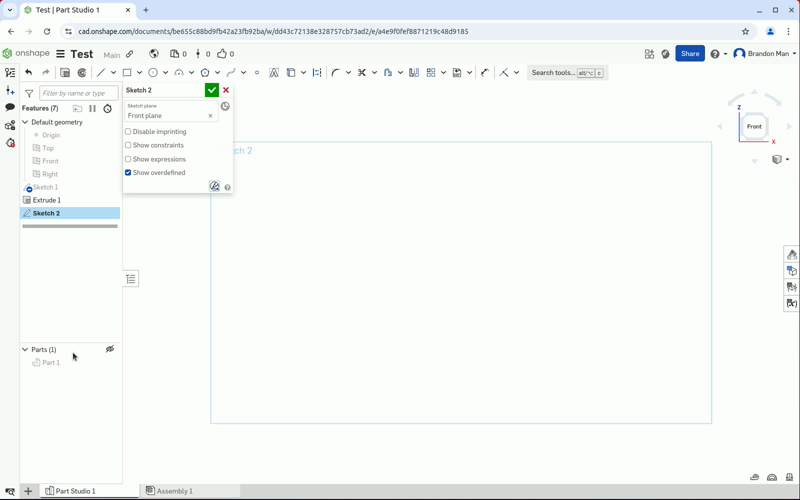
key(l)
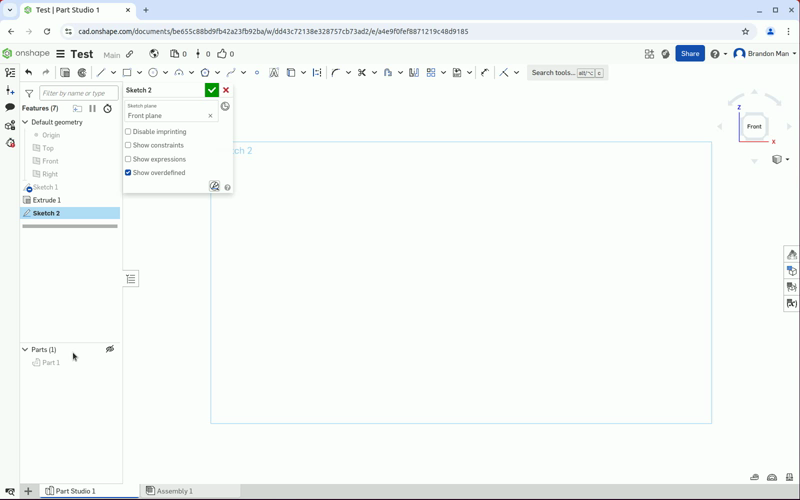
key_down(shift)
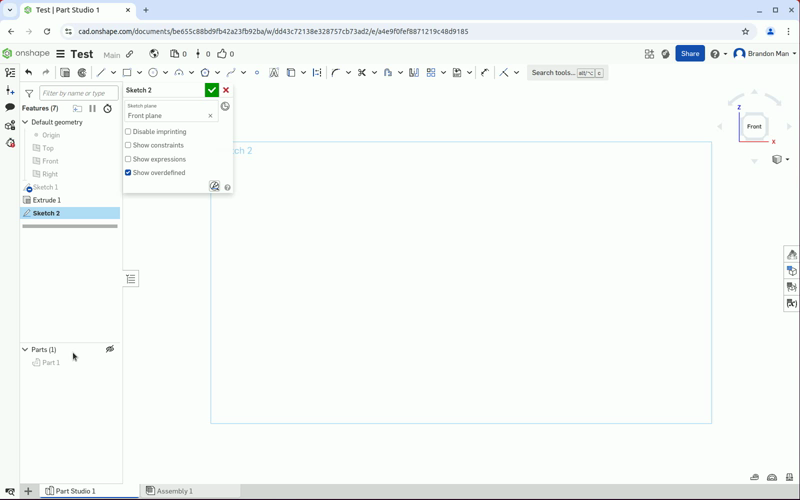
mouse_move(404, 351)
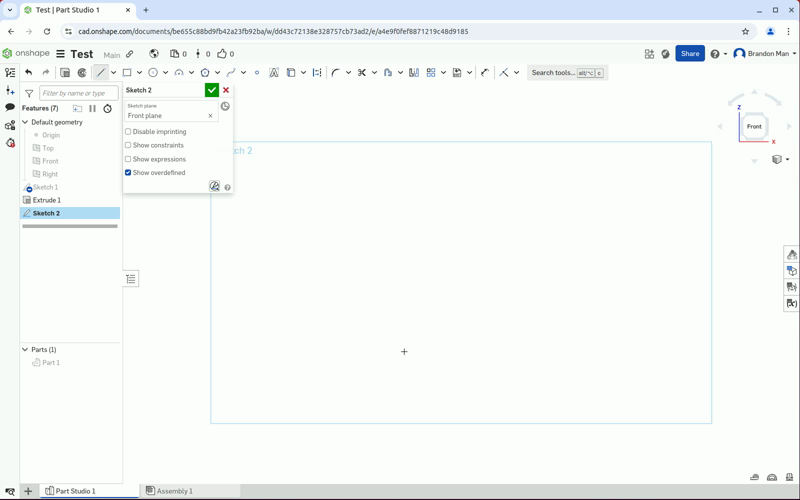
click(404, 351)
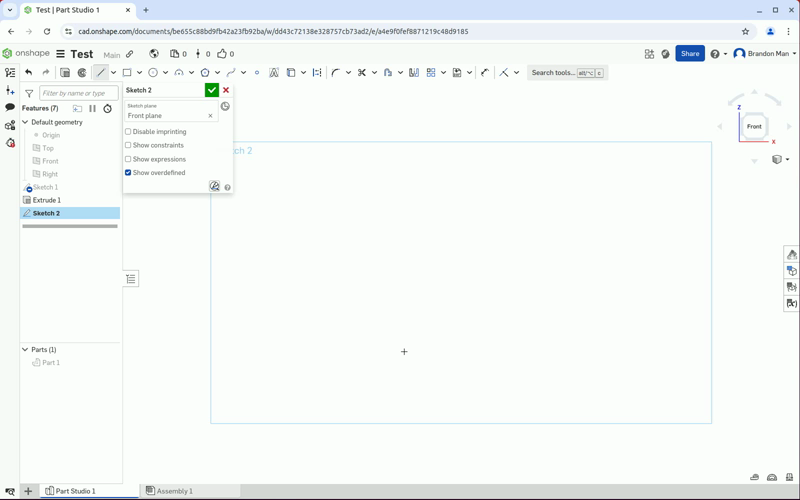
key_up(shift)
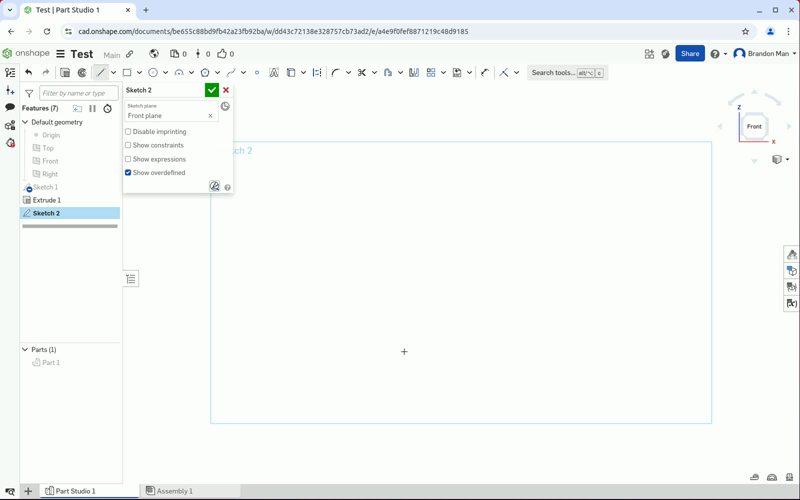
key_down(shift)
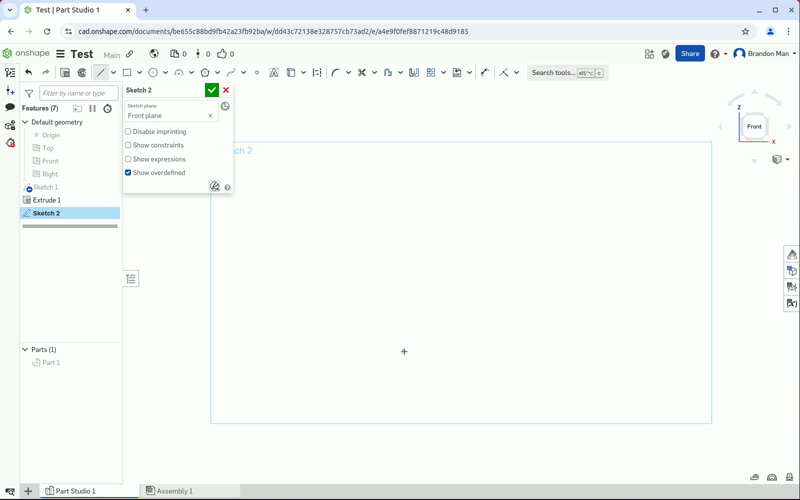
mouse_move(516, 351)
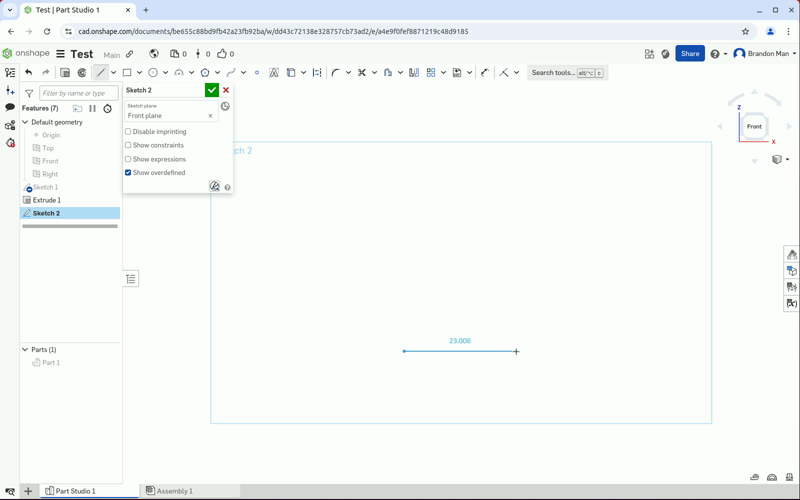
click(516, 351)
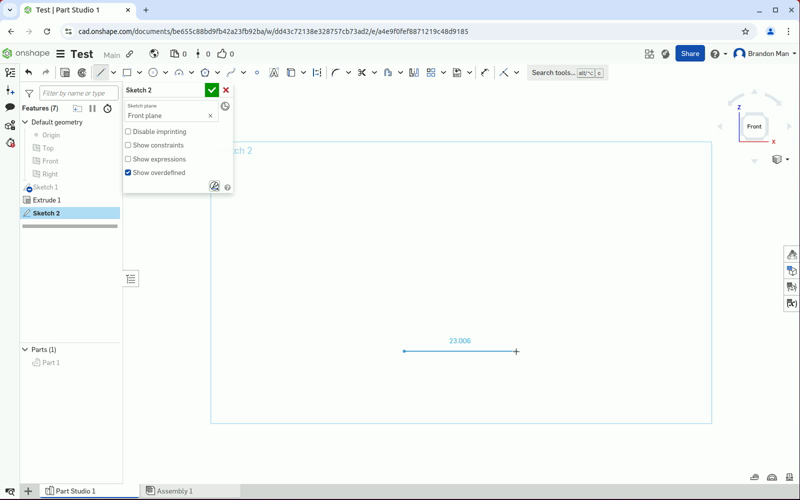
key_up(shift)
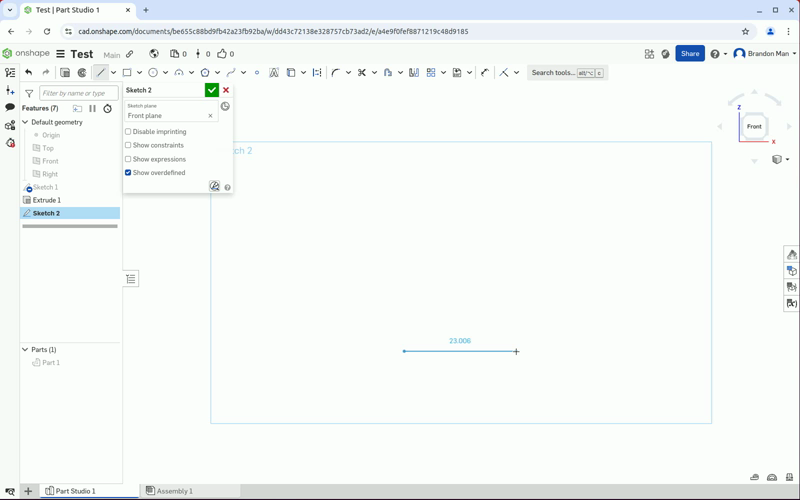
key_down(shift)
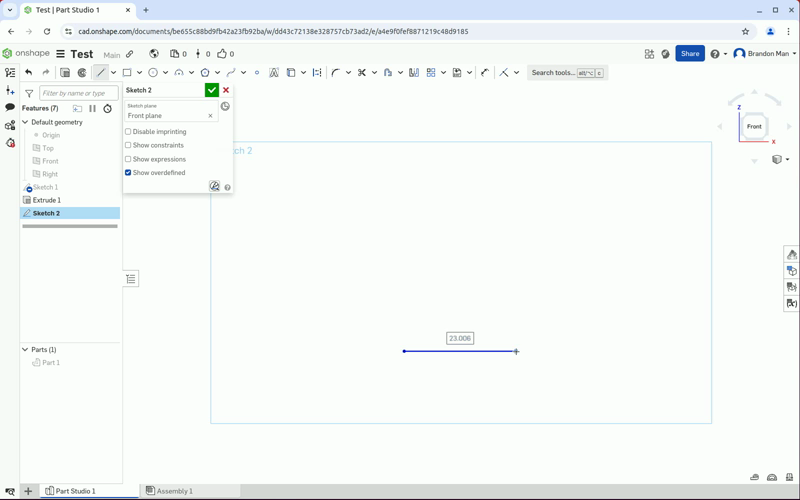
mouse_move(516, 216)
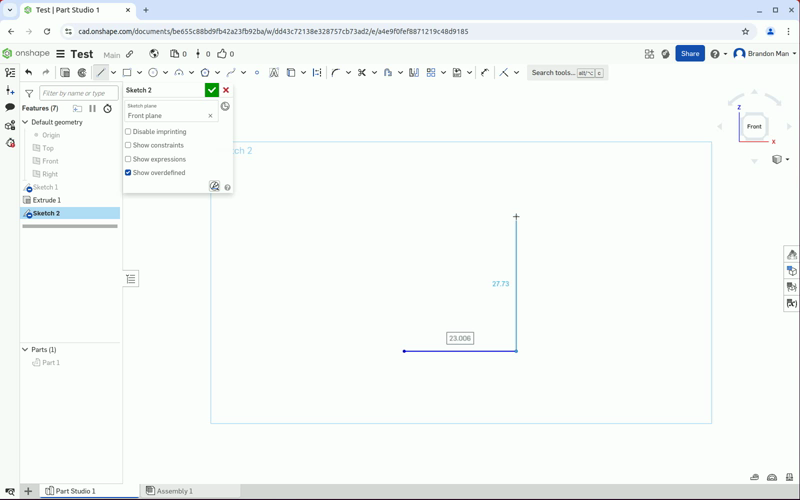
click(516, 216)
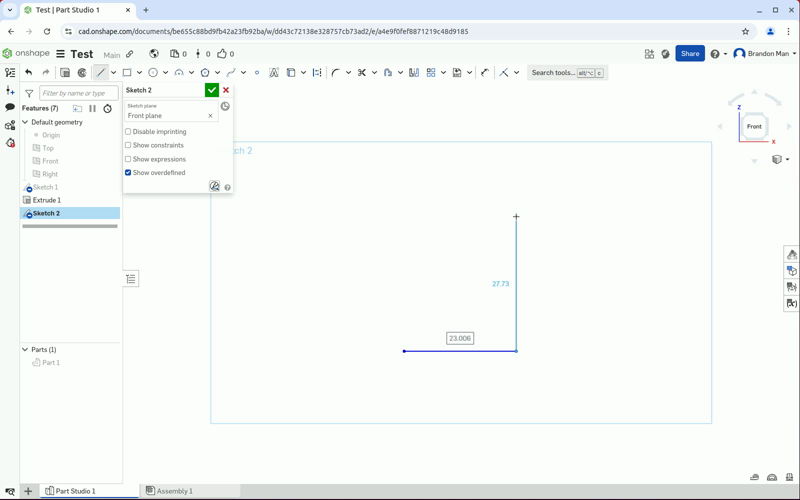
key_up(shift)
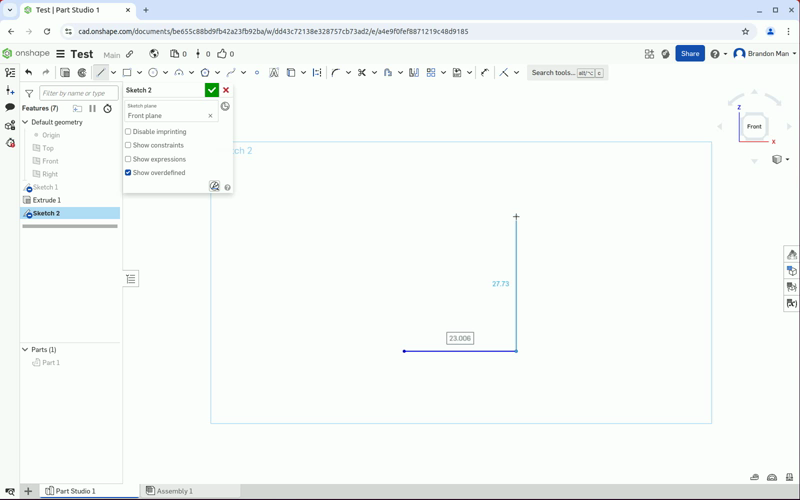
key_down(shift)
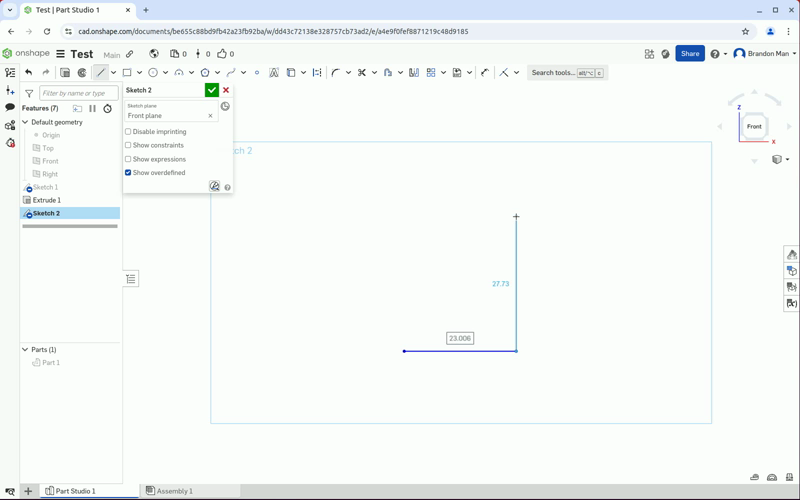
mouse_move(546, 216)
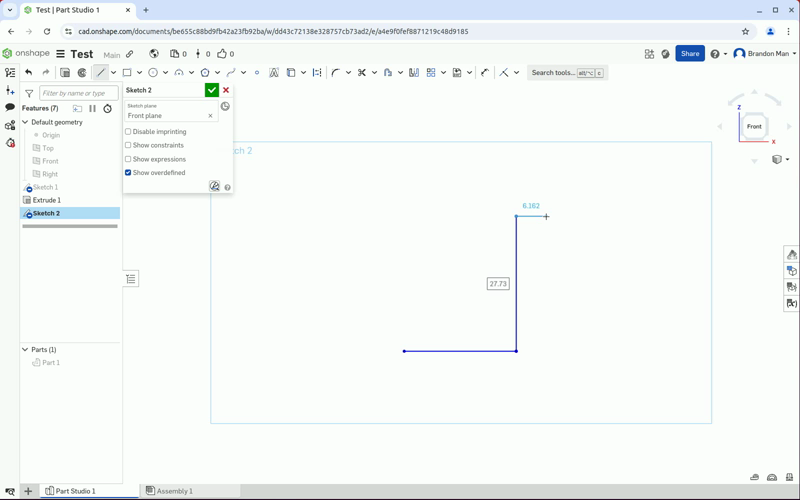
mouse_move(502, 216)
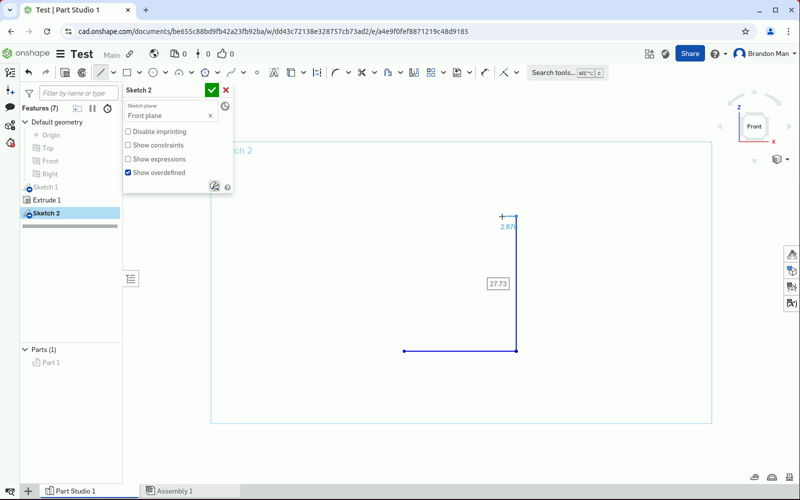
click(502, 216)
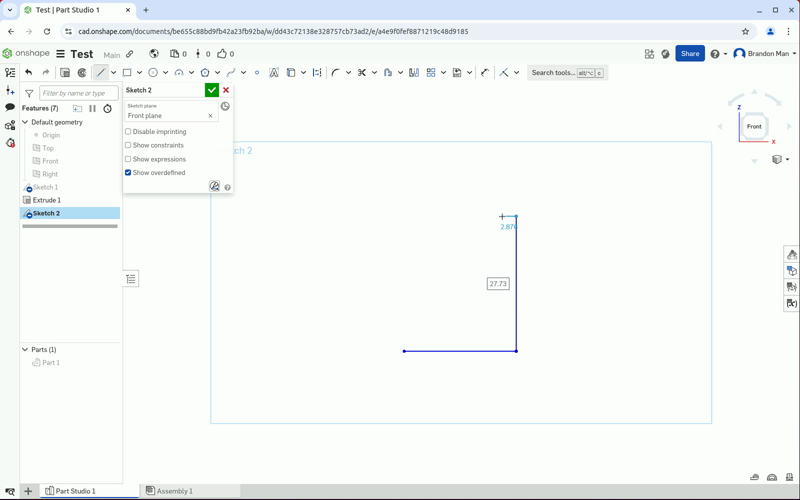
key_up(shift)
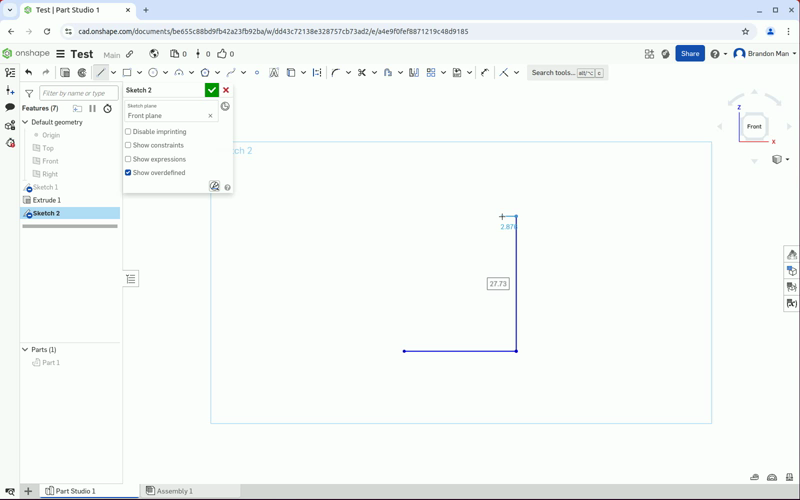
key_down(shift)
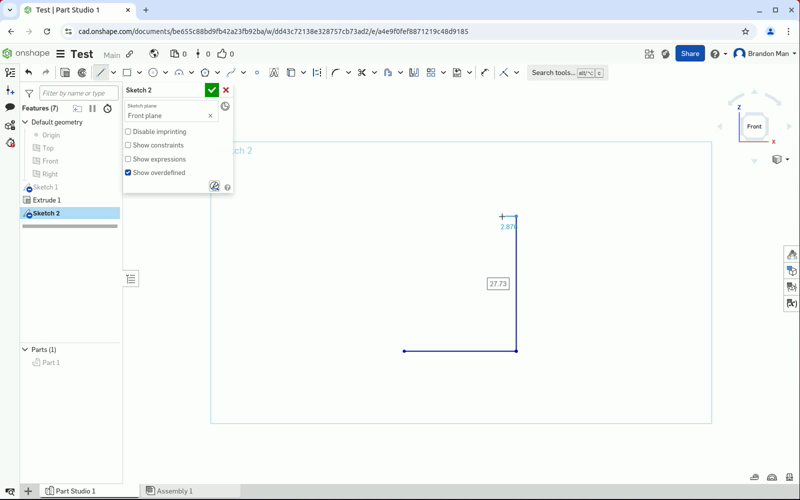
mouse_move(532, 216)
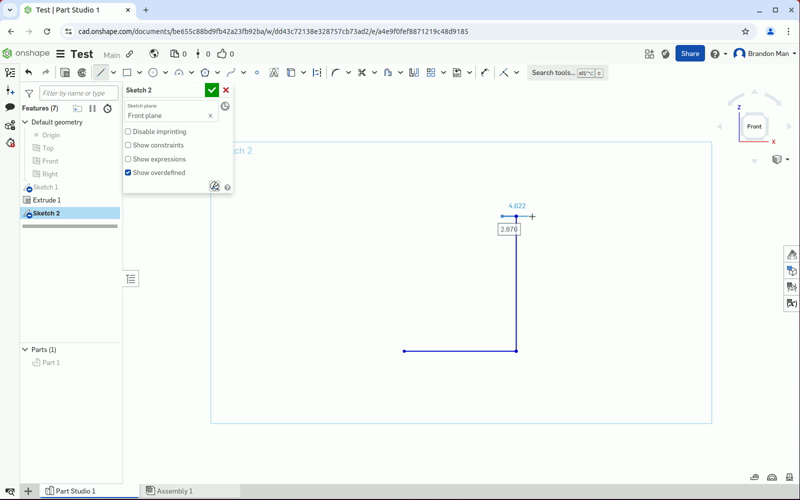
mouse_move(502, 275)
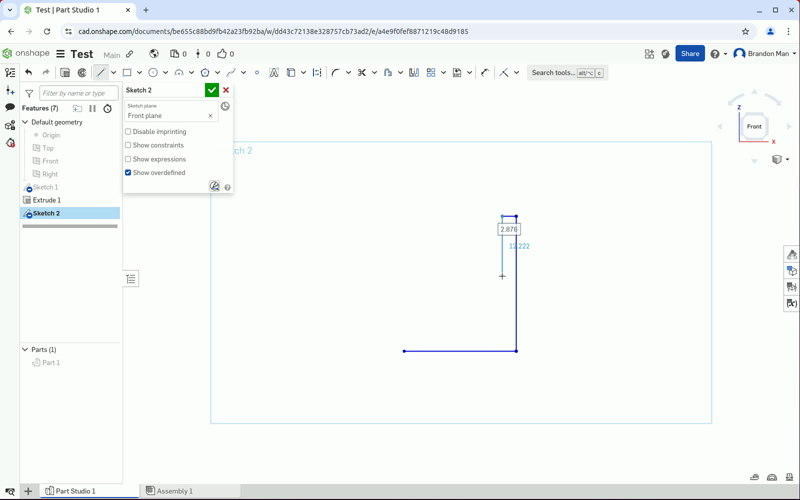
click(502, 275)
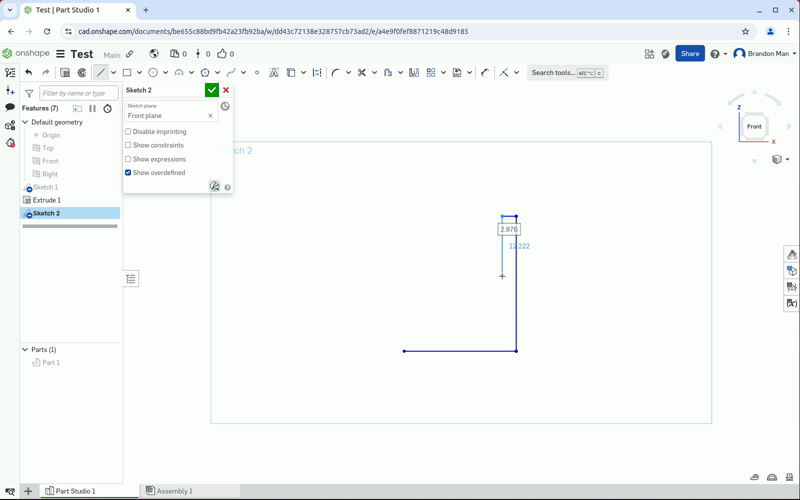
key_up(shift)
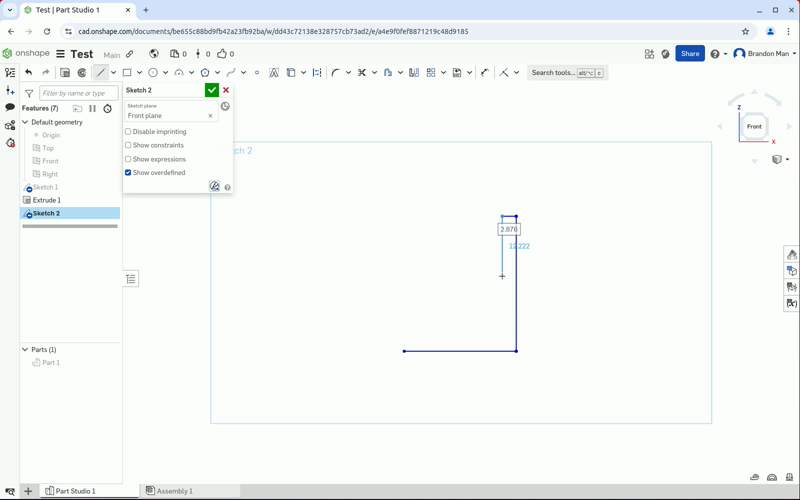
key_down(shift)
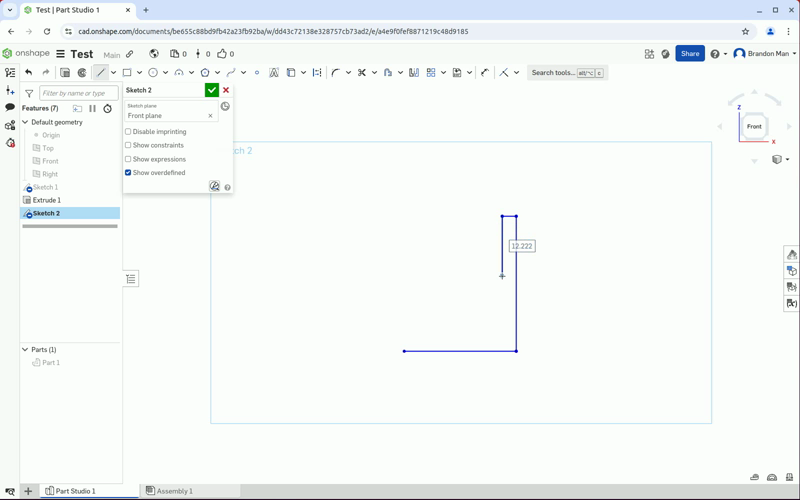
mouse_move(441, 275)
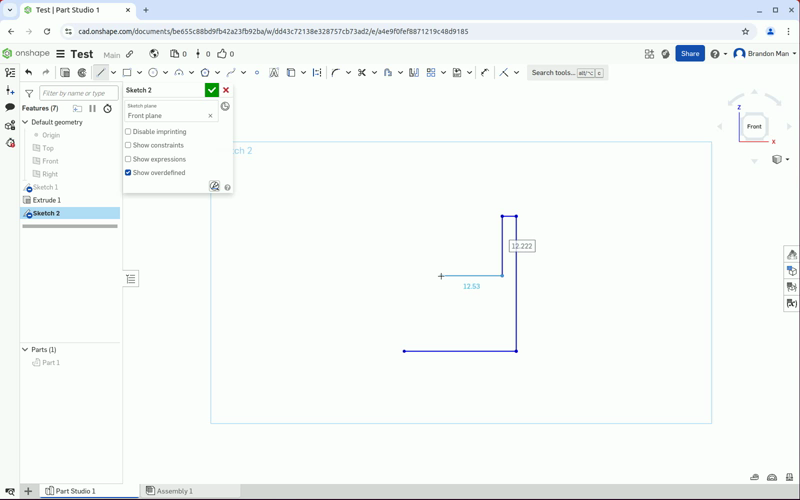
click(441, 275)
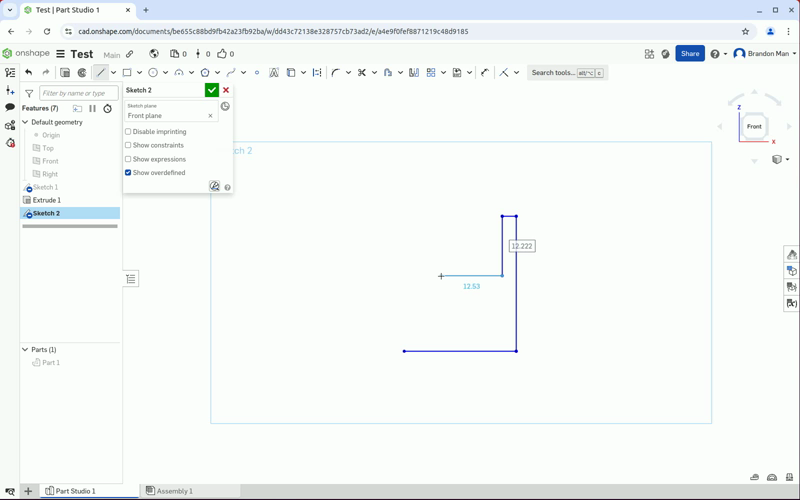
key_up(shift)
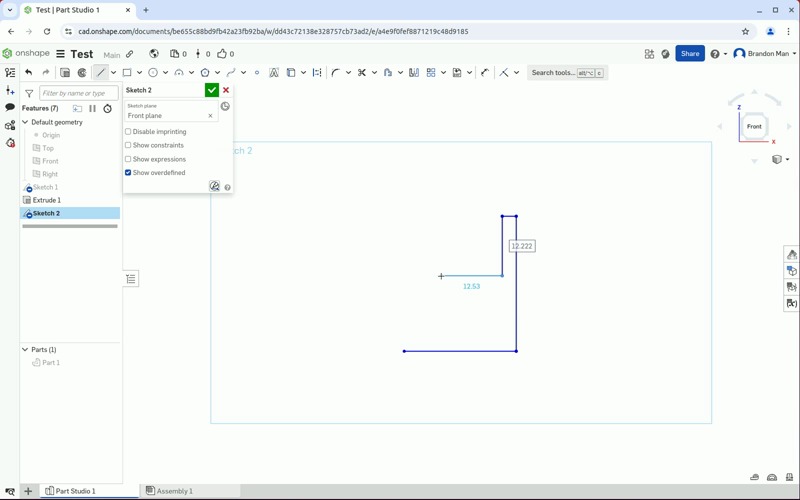
key_down(shift)
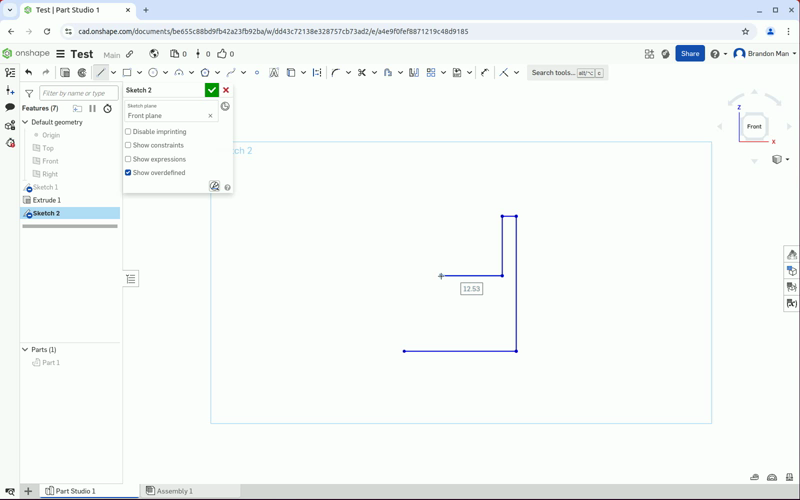
mouse_move(471, 275)
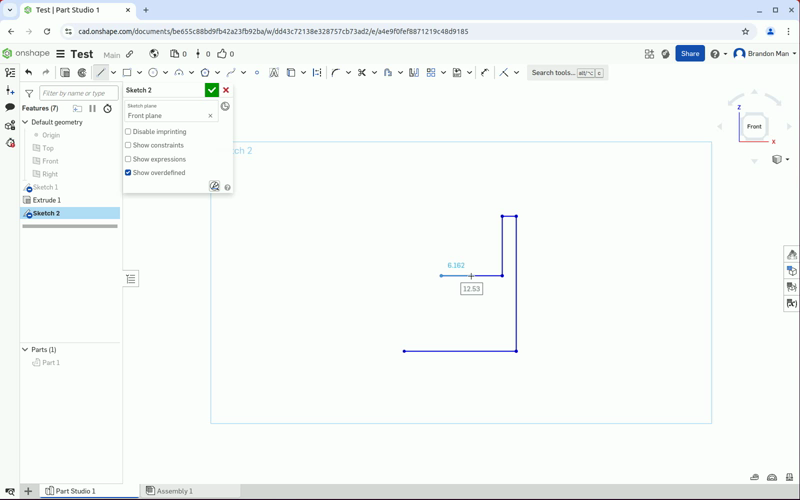
mouse_move(441, 314)
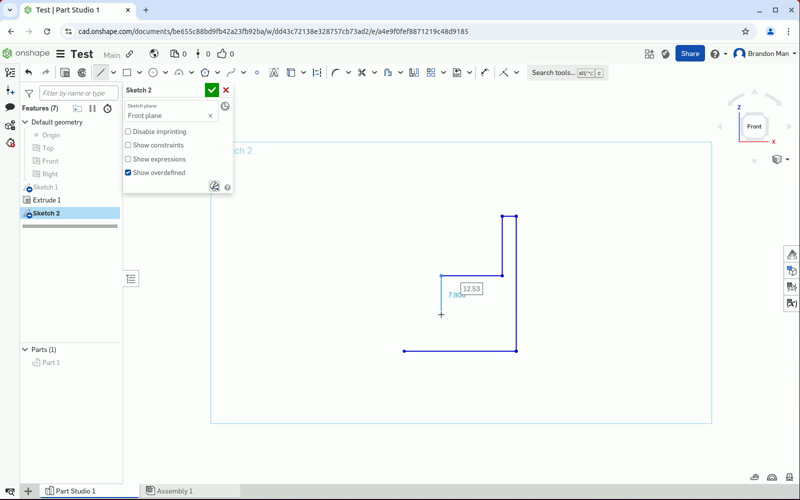
click(441, 314)
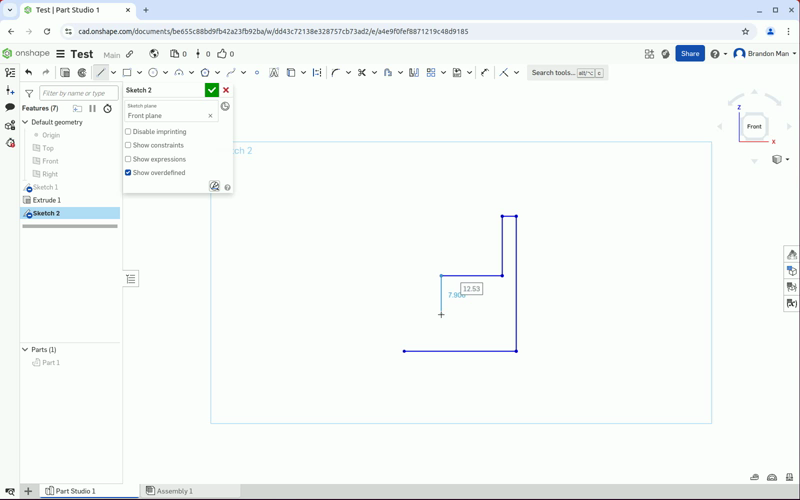
key_up(shift)
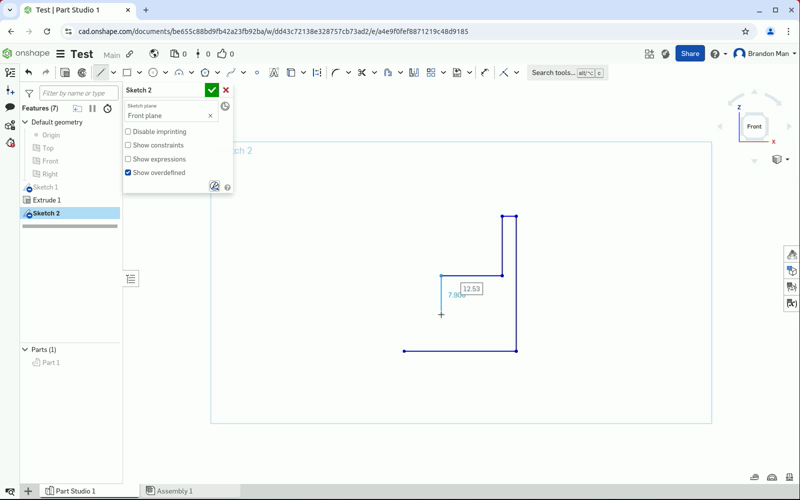
key_down(shift)
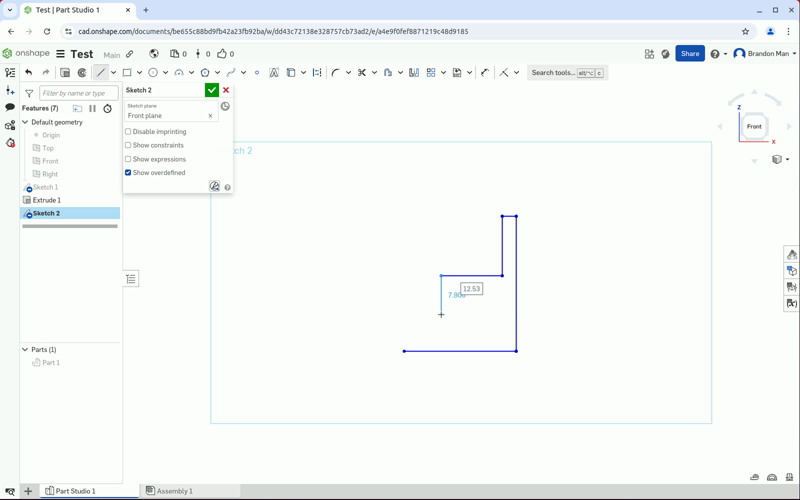
mouse_move(471, 314)
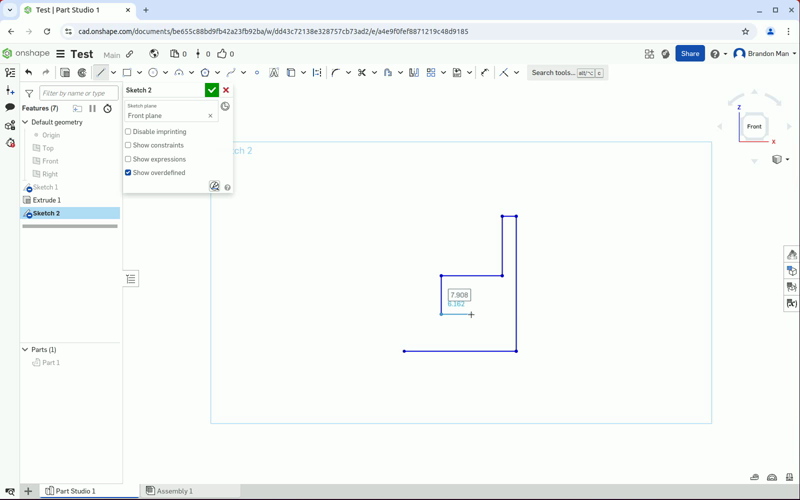
mouse_move(404, 314)
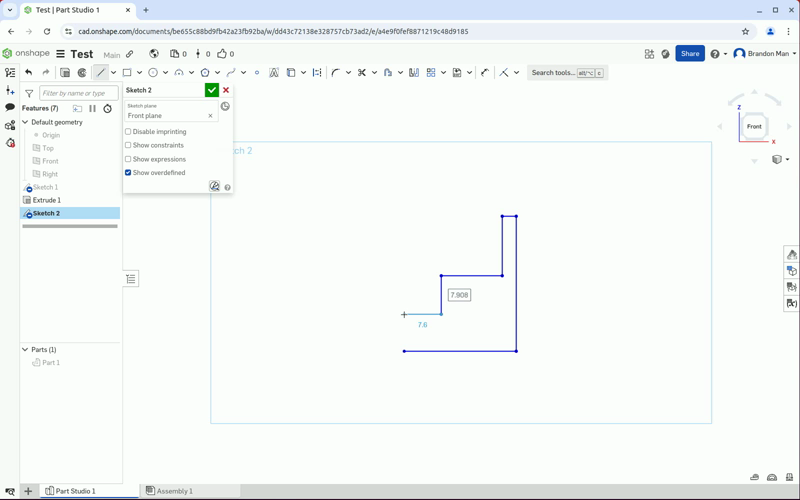
click(404, 314)
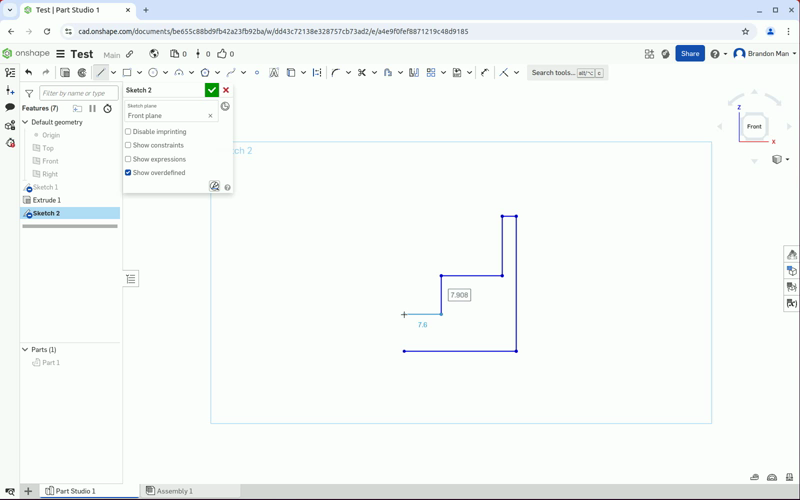
key_up(shift)
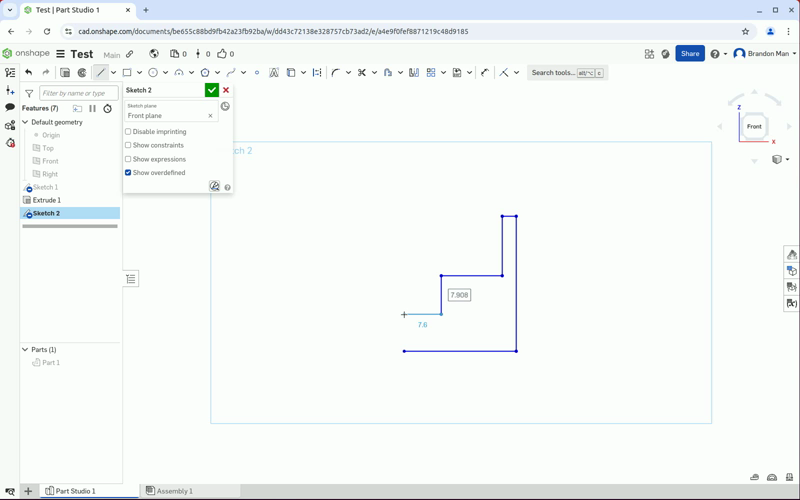
mouse_move(434, 314)
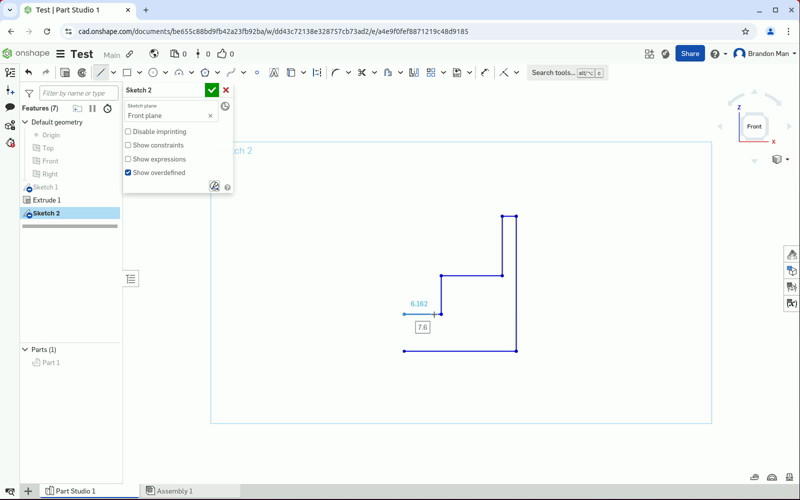
key_down(shift)
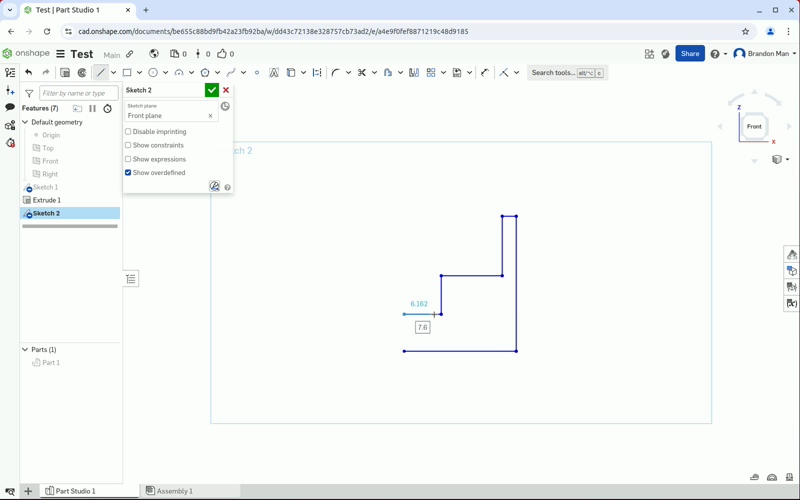
mouse_move(404, 351)
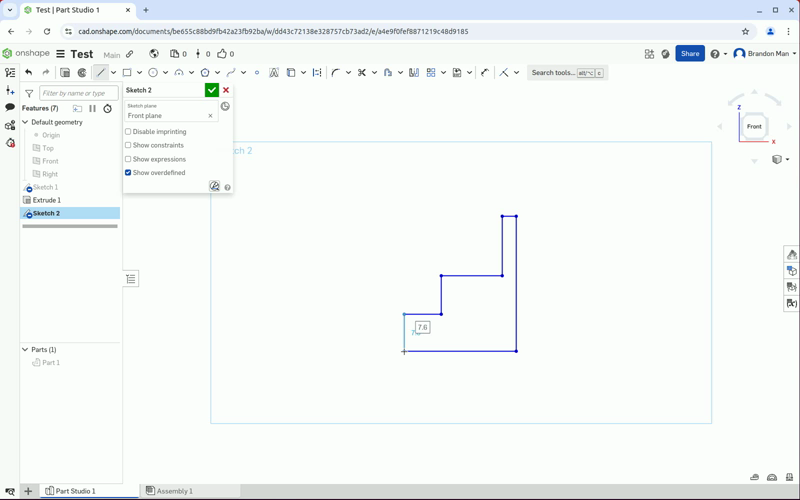
key_up(shift)
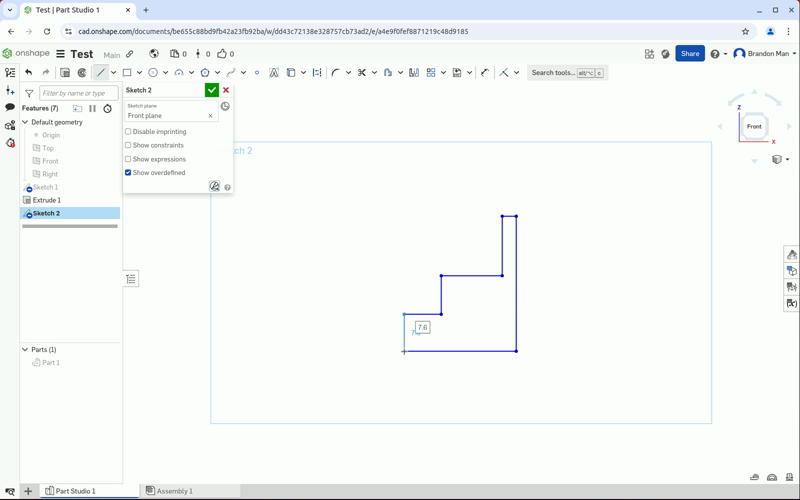
click(404, 351)
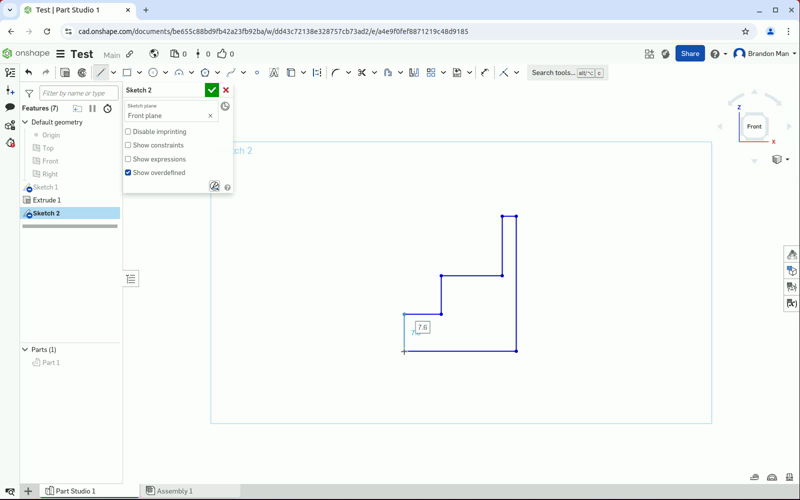
key(esc)
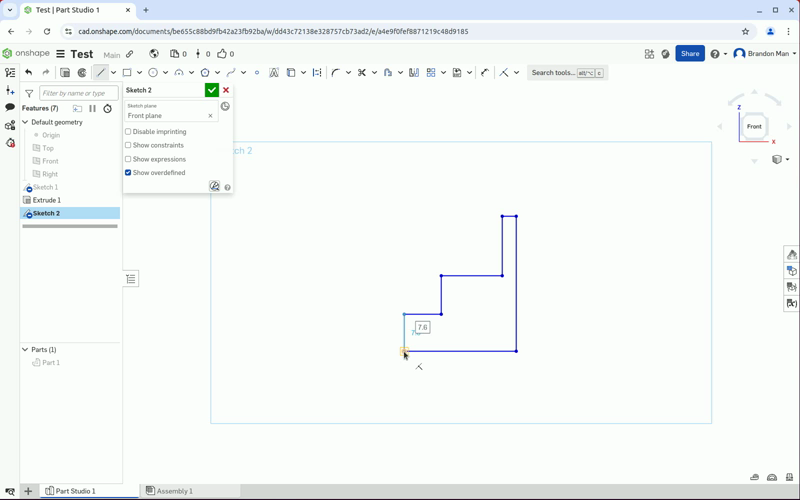
mouse_move(480, 297)
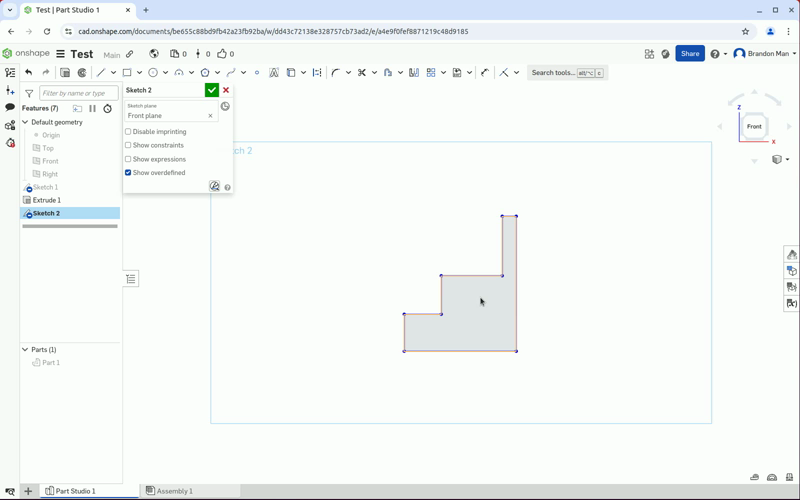
click(480, 297)
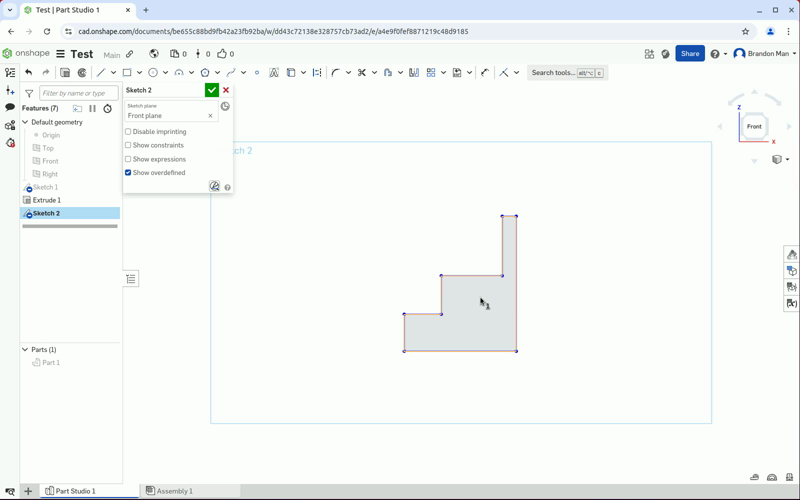
mouse_move(73, 352)
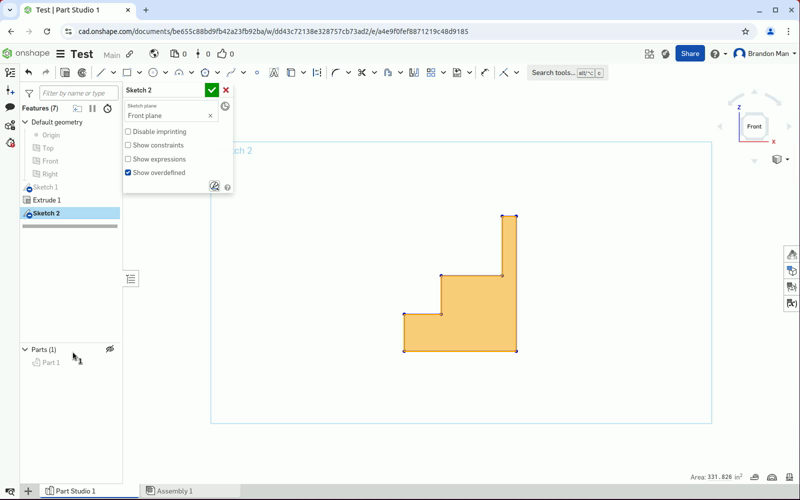
key(shift+y)
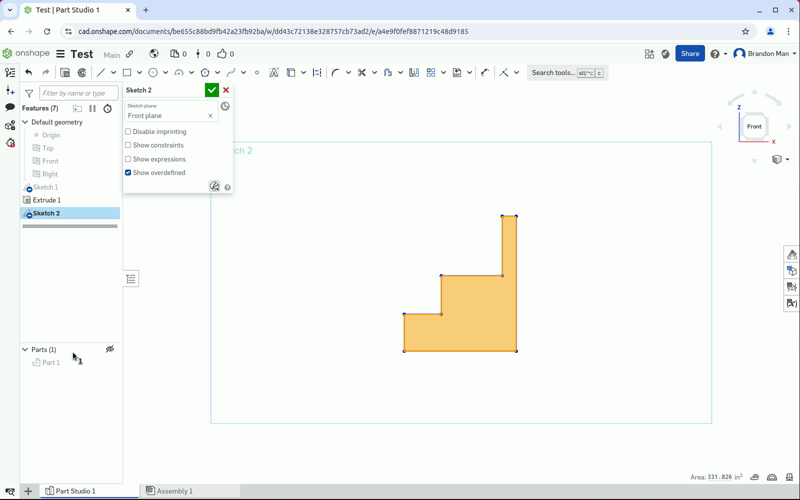
key(shift+e)
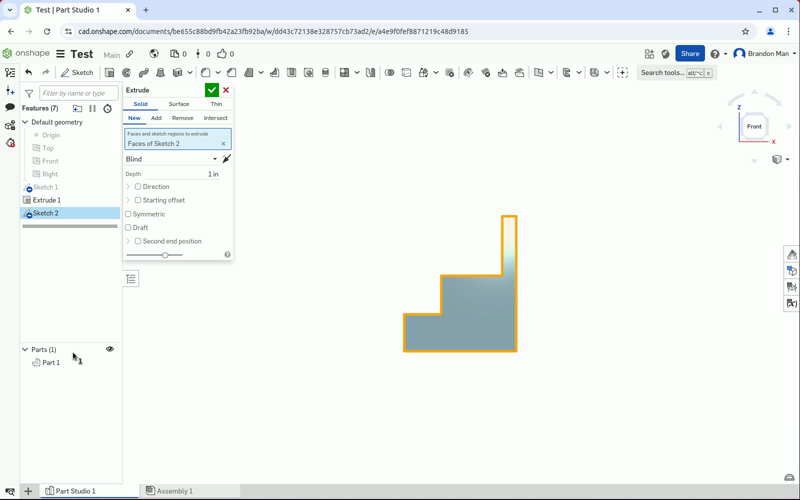
mouse_move(143, 106)
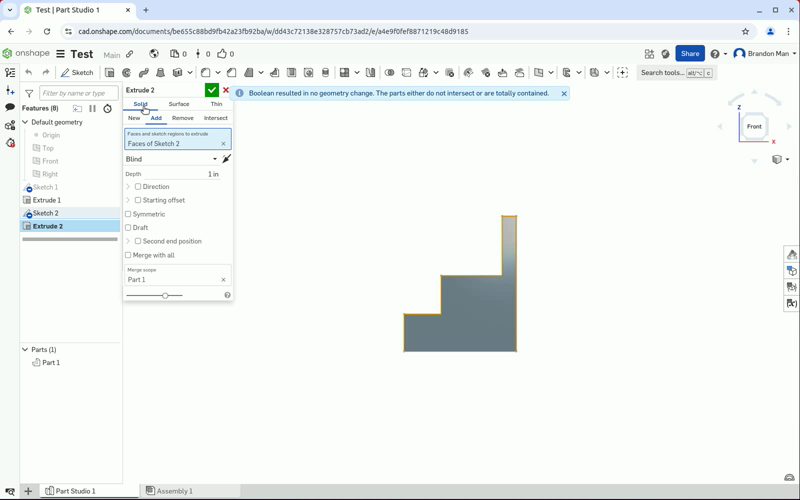
click(143, 106)
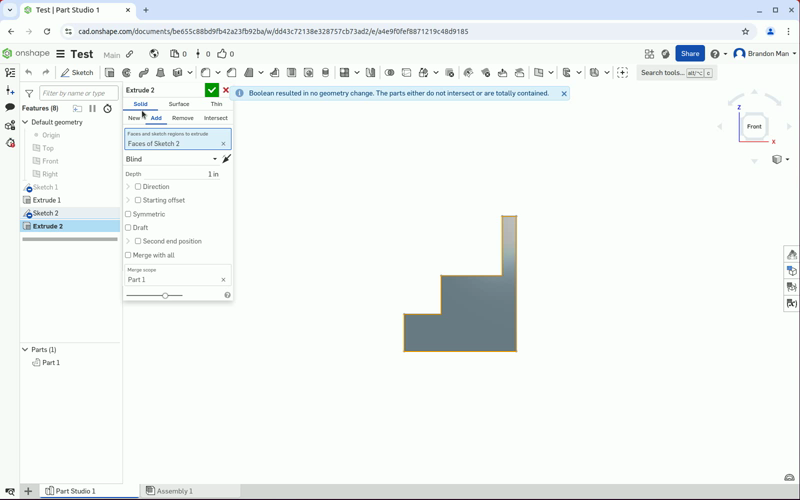
mouse_move(137, 120)
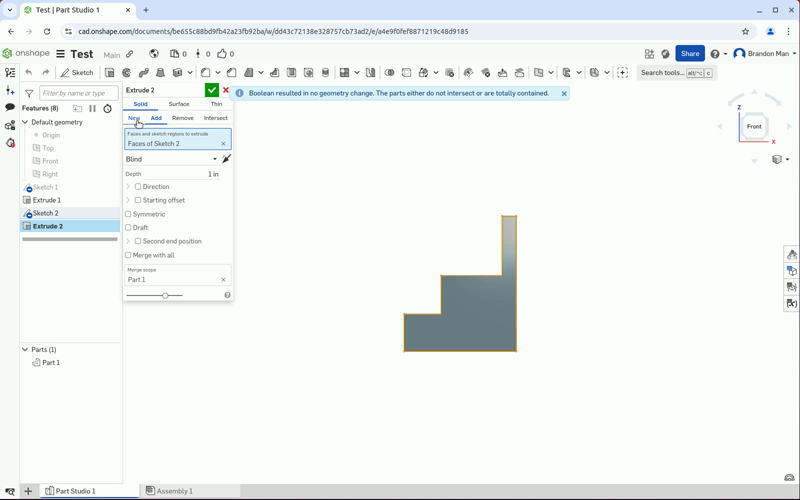
click(137, 120)
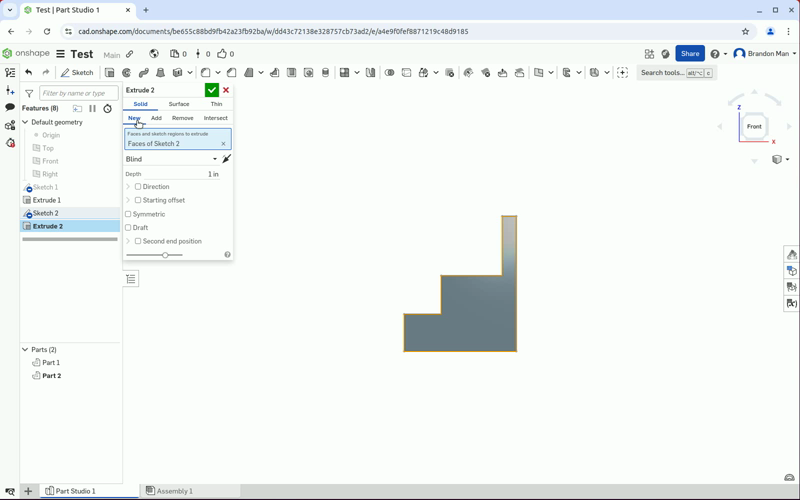
key(tab, 4)
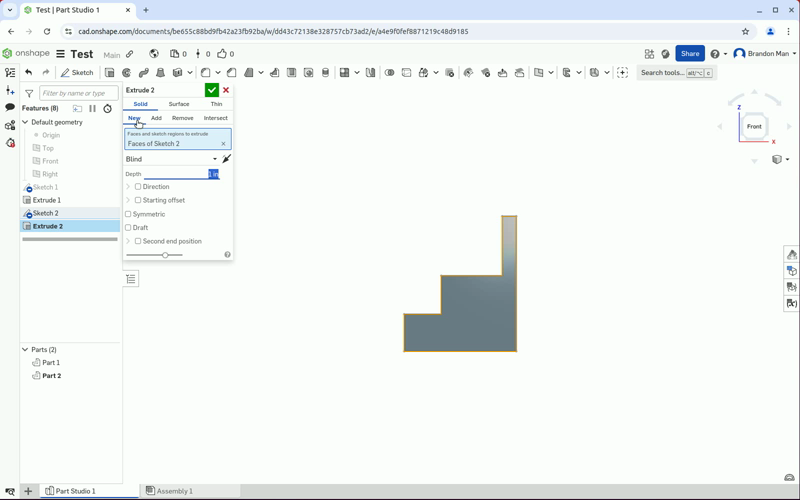
text(23.108)
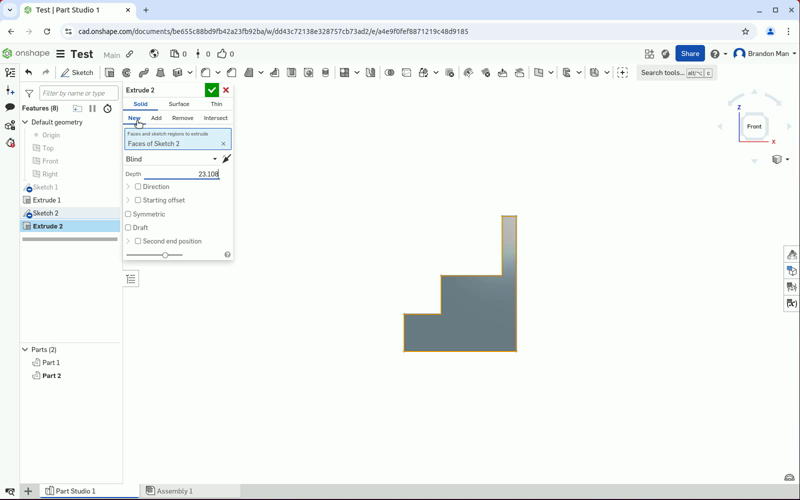
key(enter)
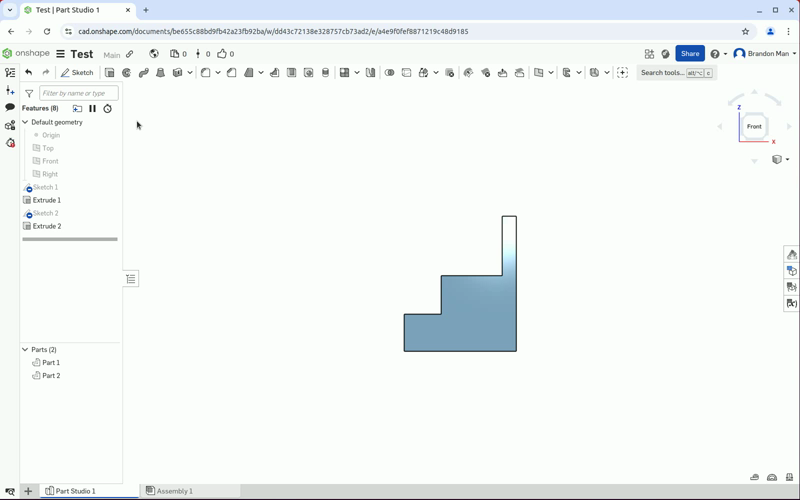
key(shift+h)
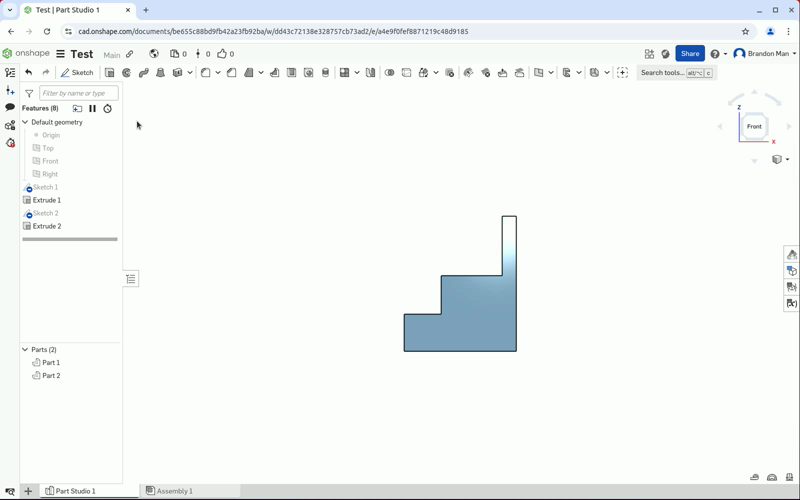
key(shift+h)
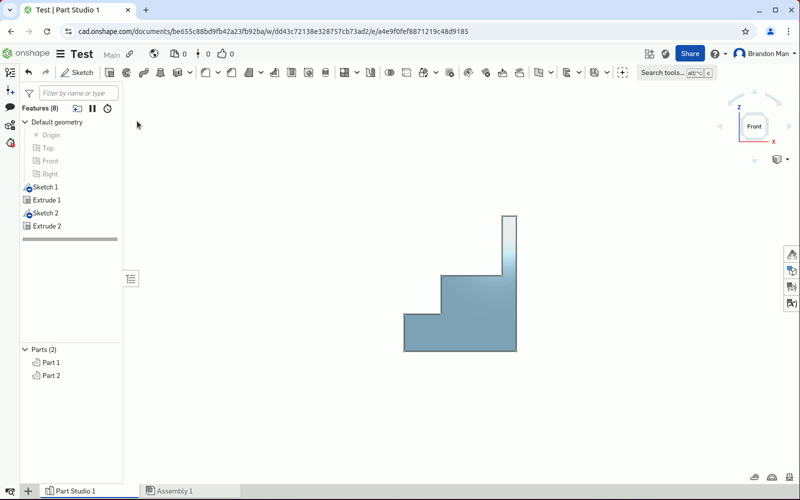
key(shift+7)
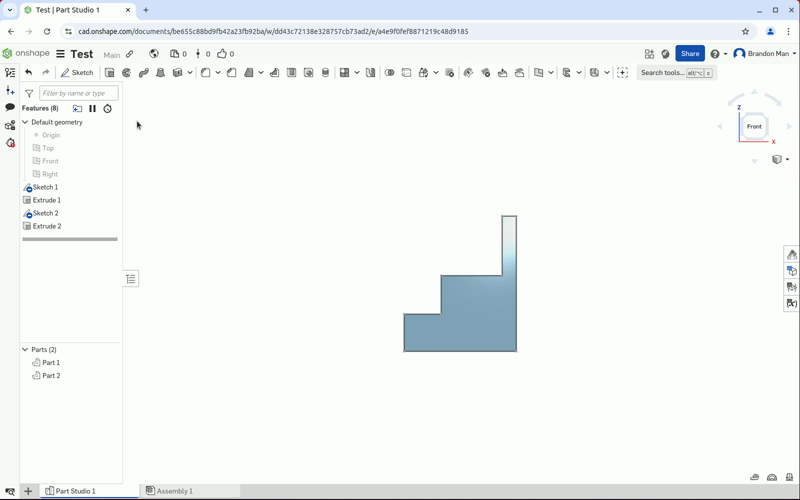
key(left, 2)
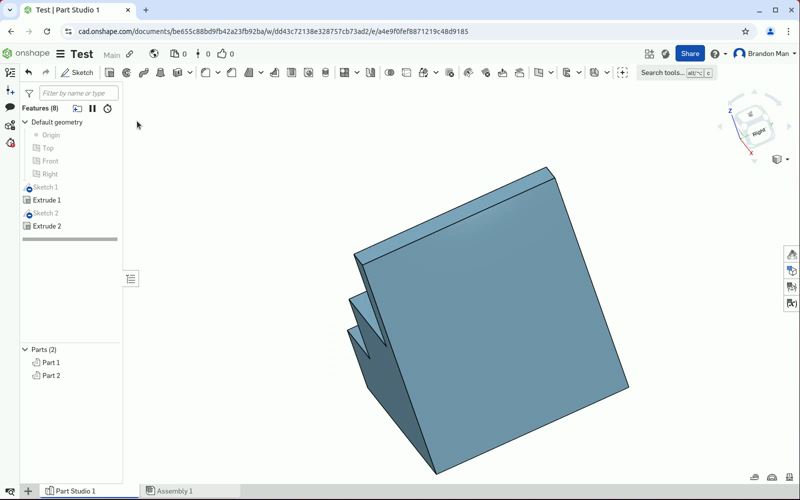
key(down, 2)
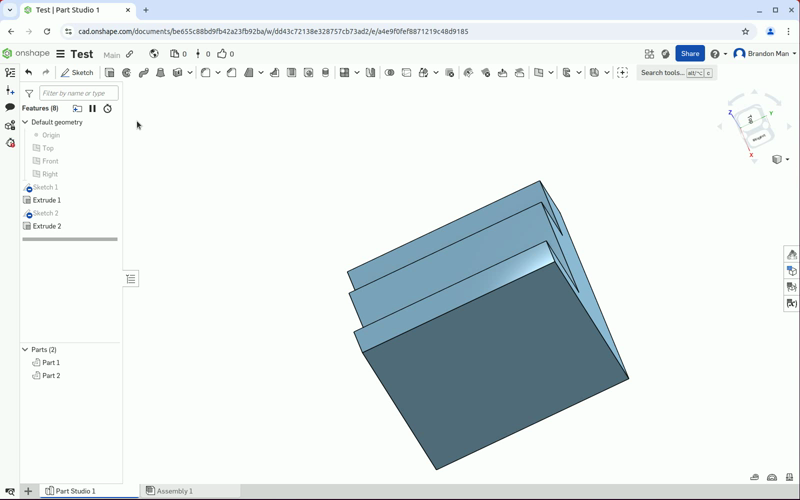
key(up, 2)
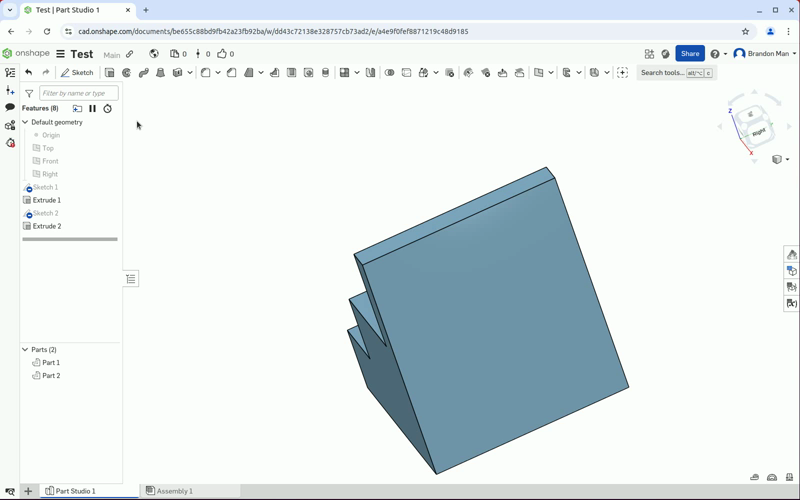
key(right, 2)
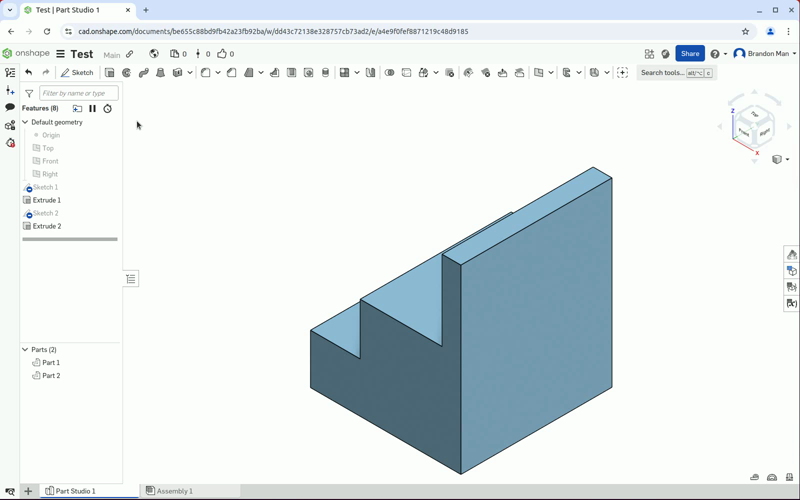
mouse_move(73, 189)
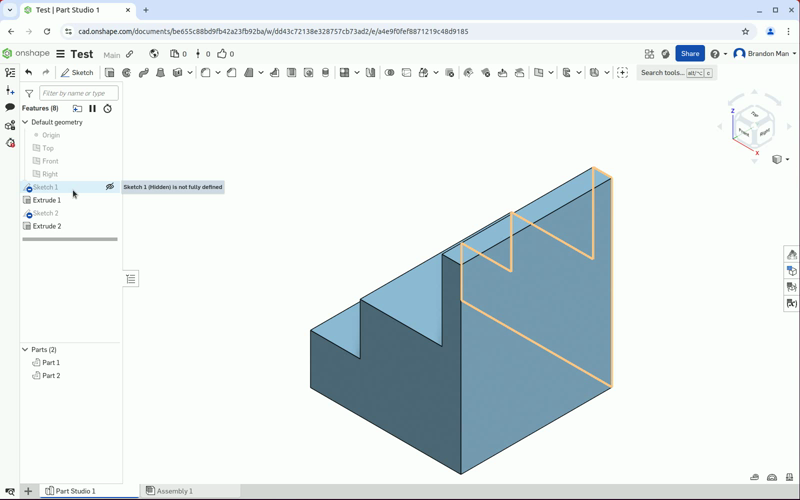
click(73, 189)